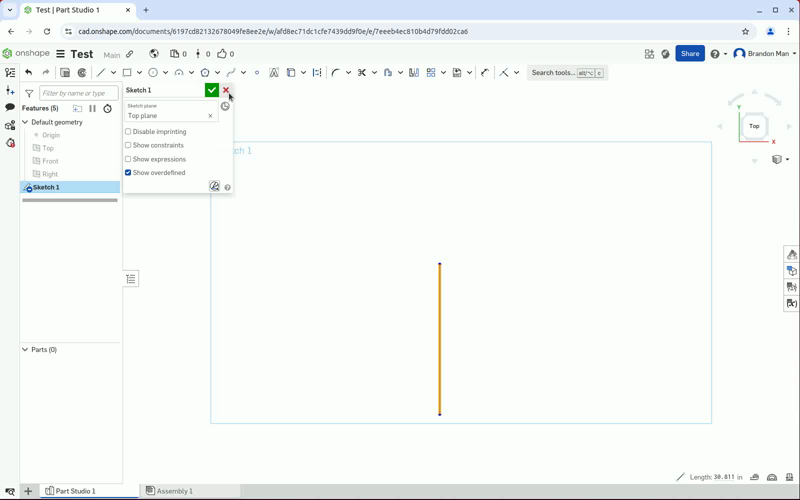
key(shift+h)
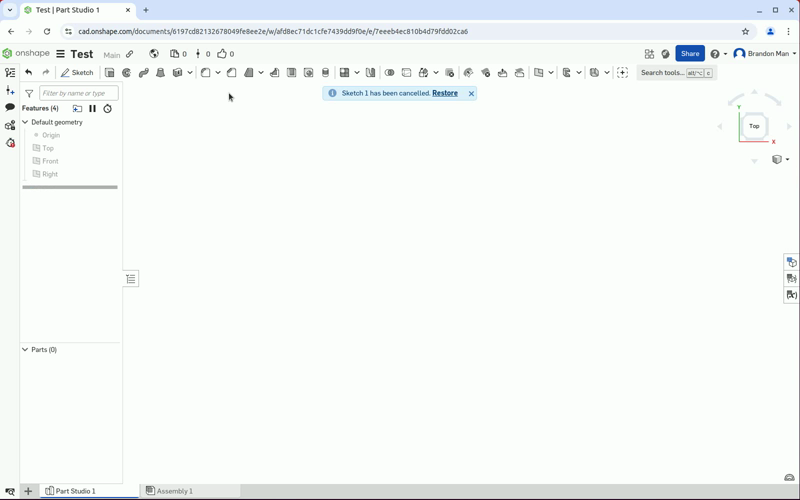
mouse_move(73, 352)
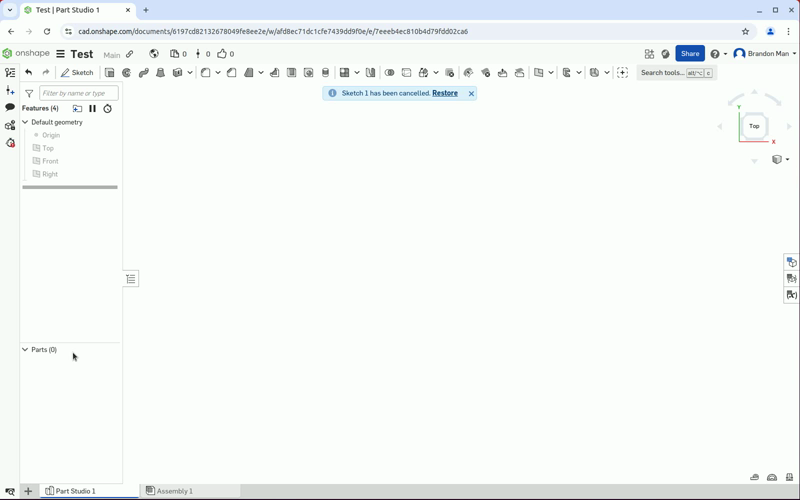
key(y)
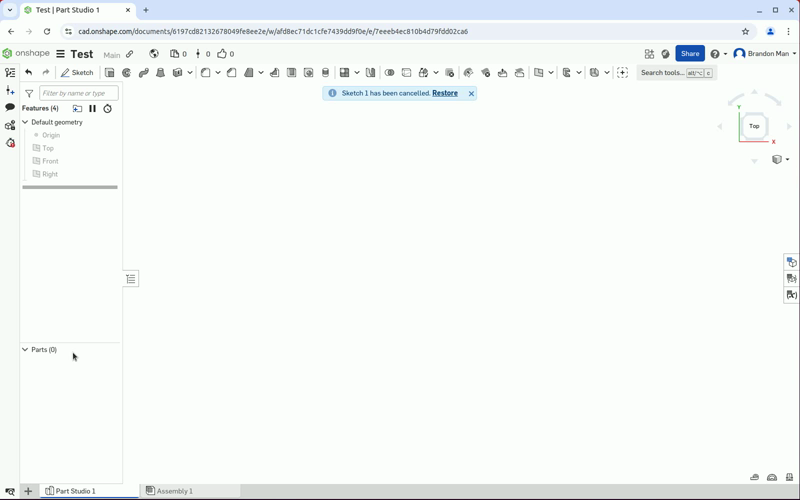
key(shift+p)
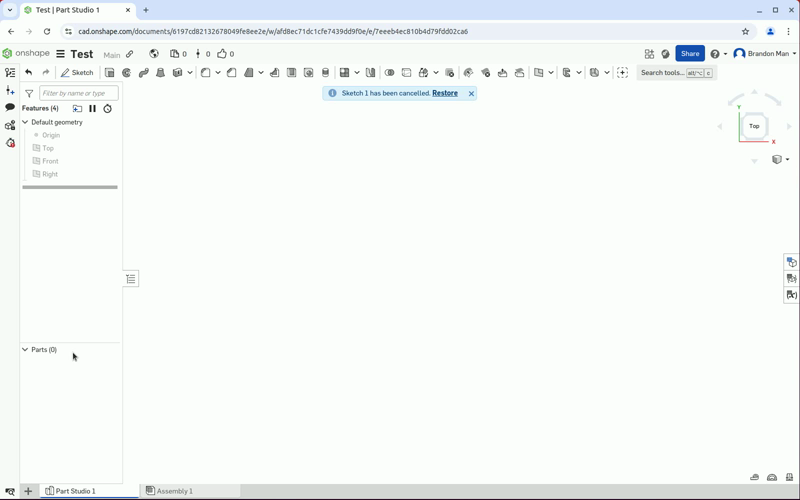
key(space)
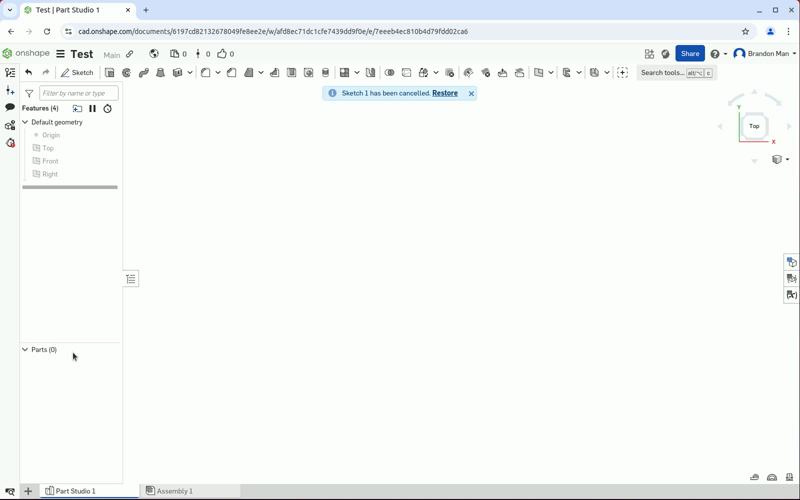
key_down(shift)
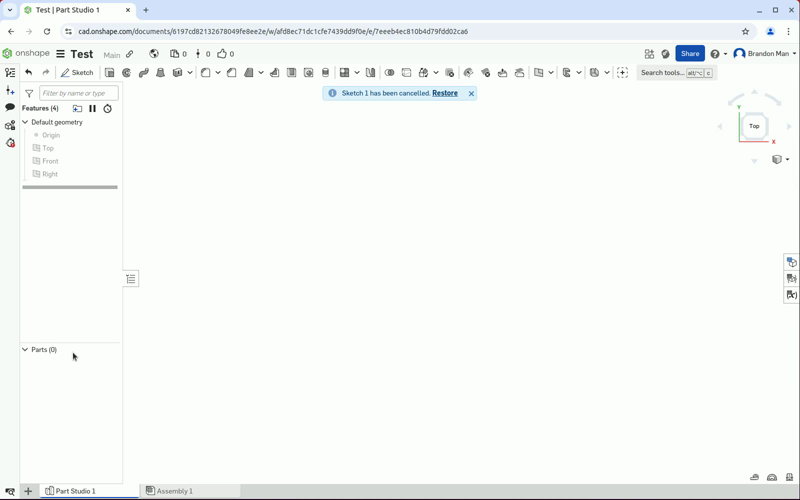
key(up)
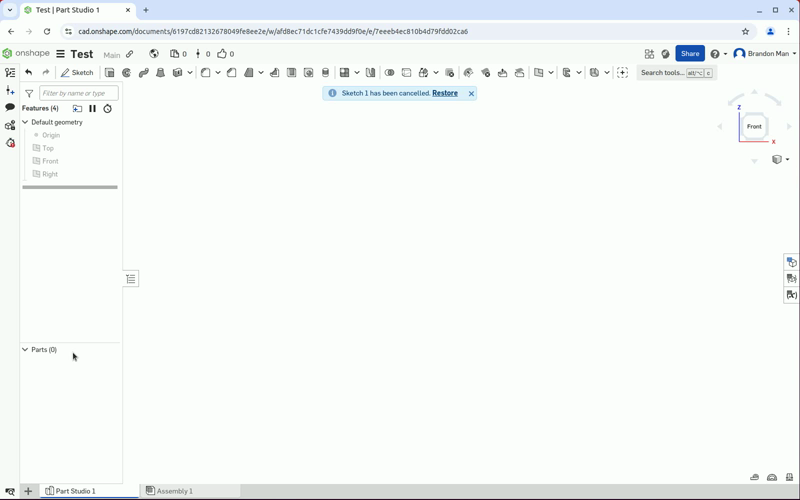
key_up(shift)
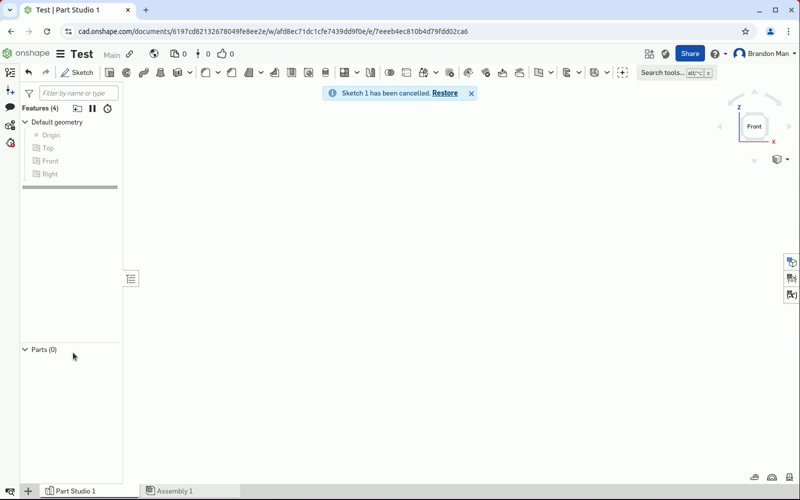
mouse_move(73, 352)
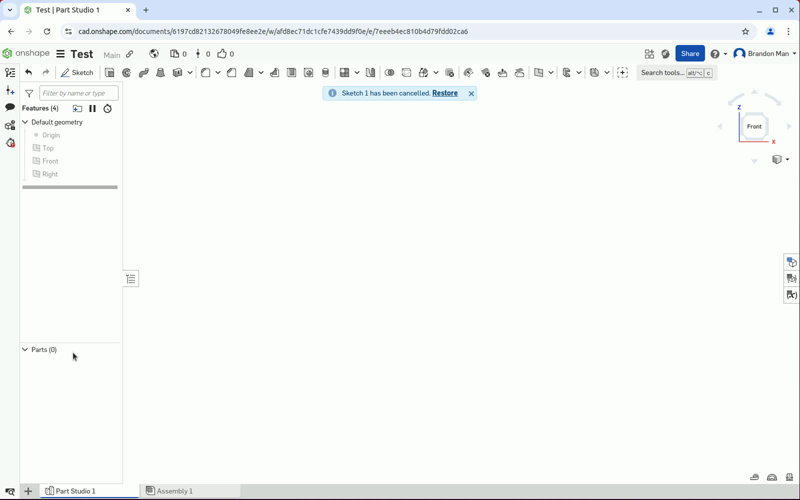
key(shift+y)
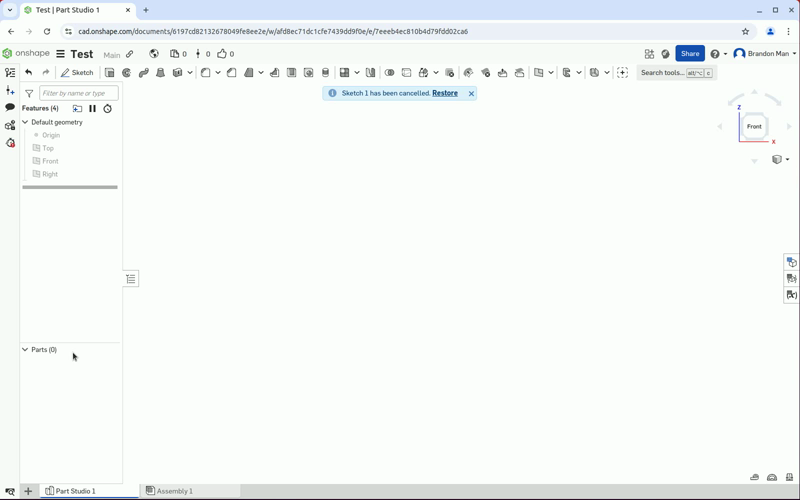
key(shift+s)
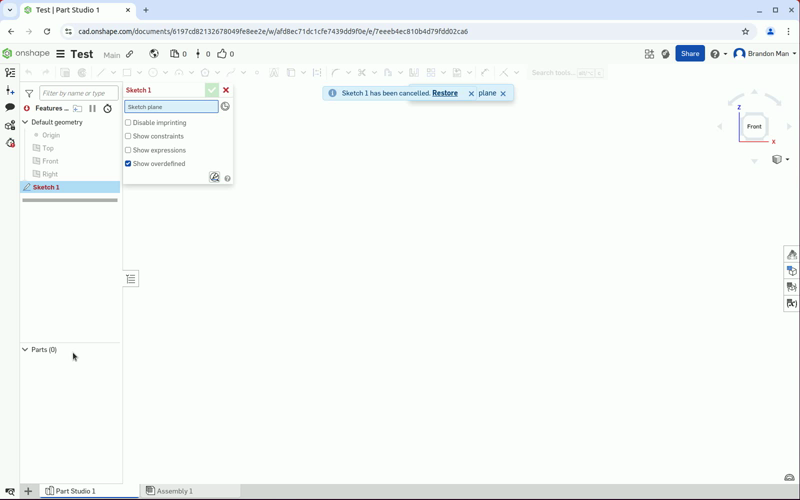
mouse_move(73, 163)
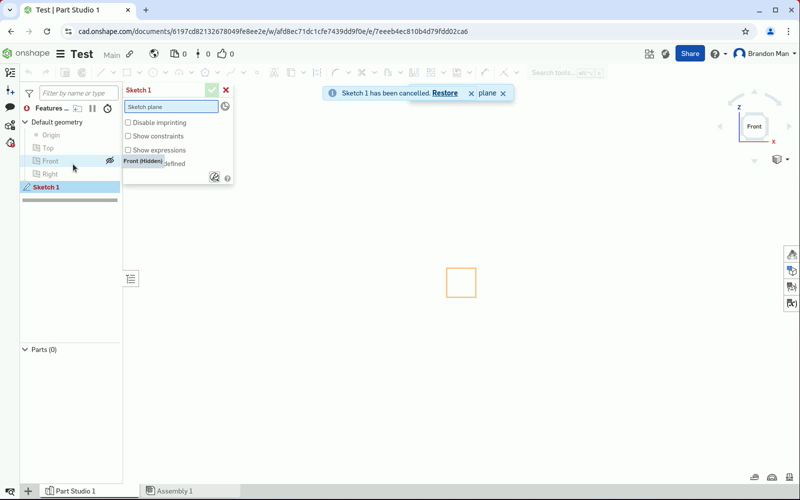
click(73, 163)
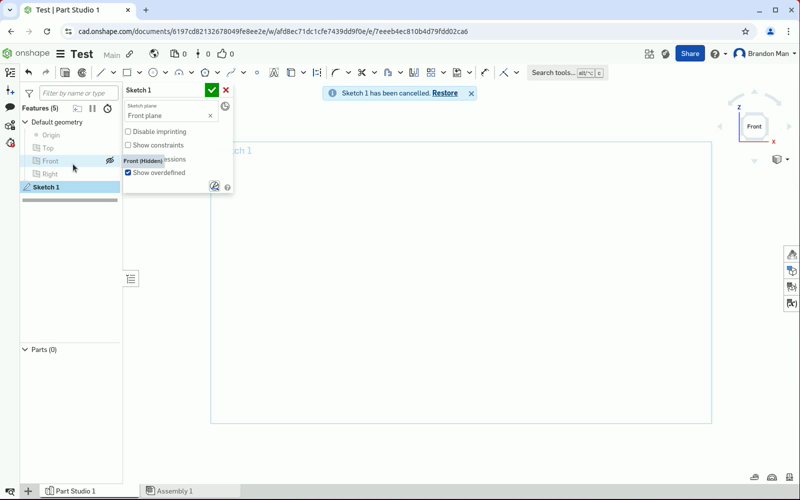
mouse_move(73, 352)
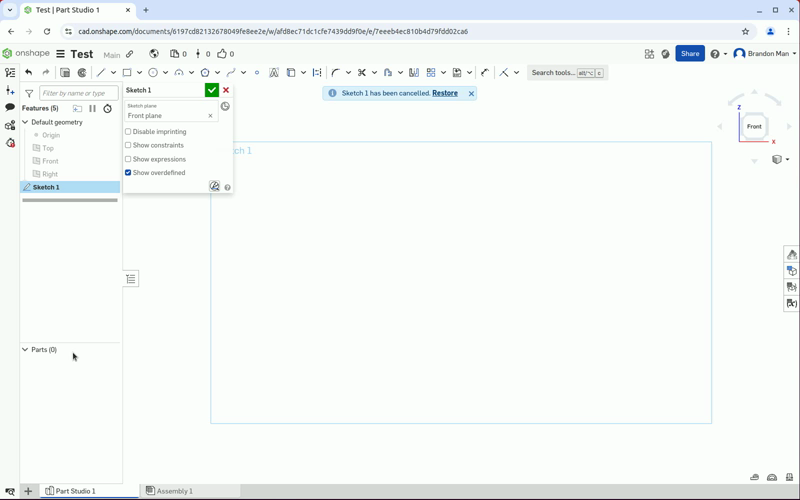
key(y)
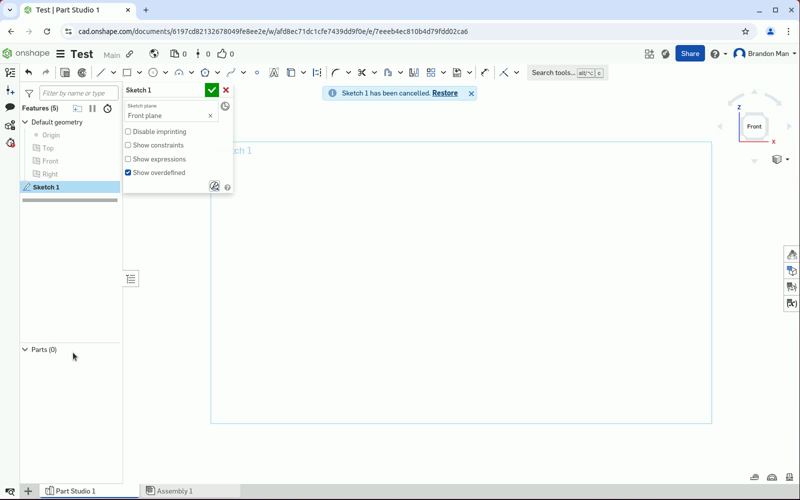
key(l)
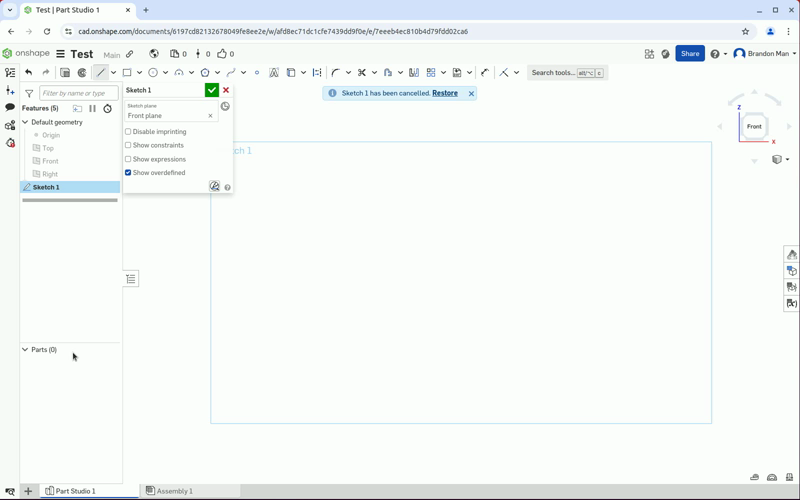
key_down(shift)
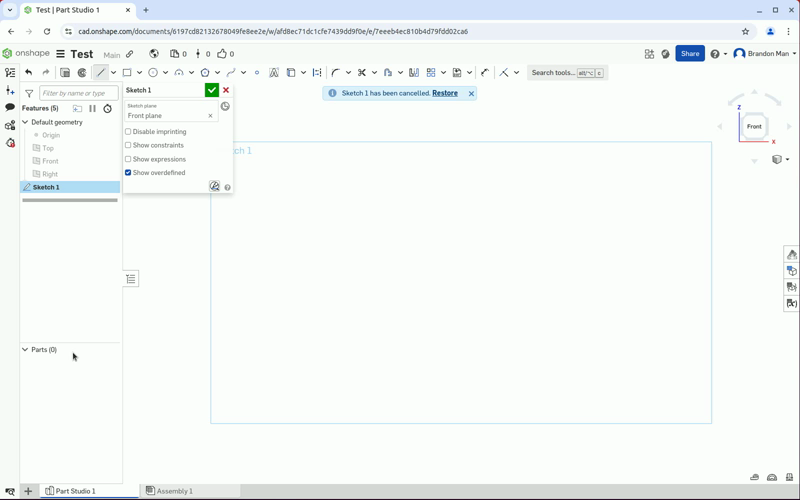
mouse_move(424, 315)
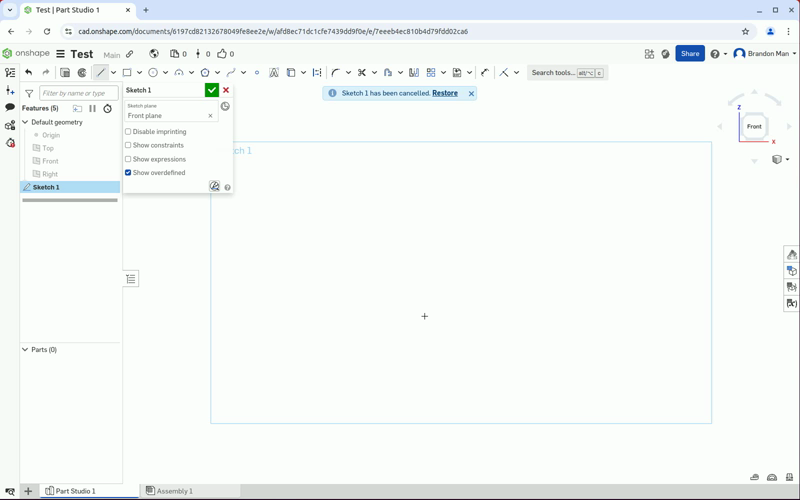
click(424, 315)
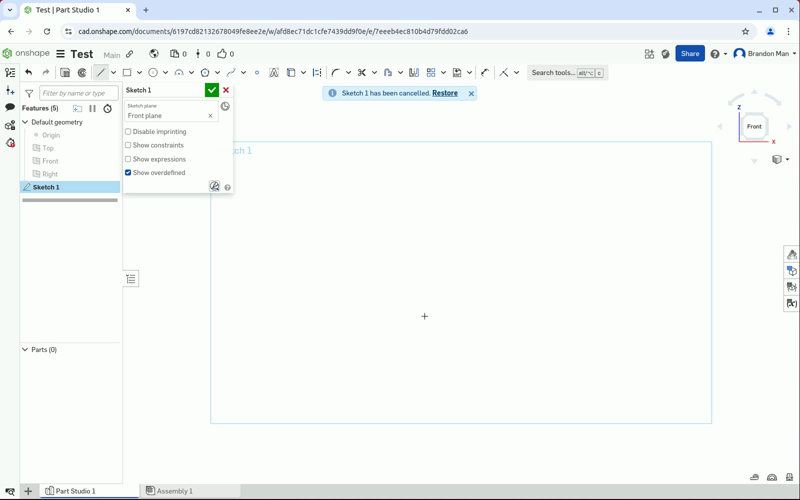
key_up(shift)
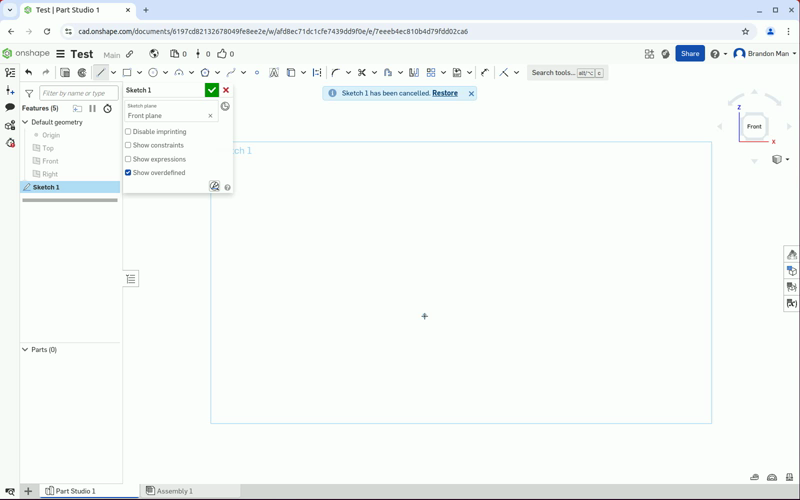
key_down(shift)
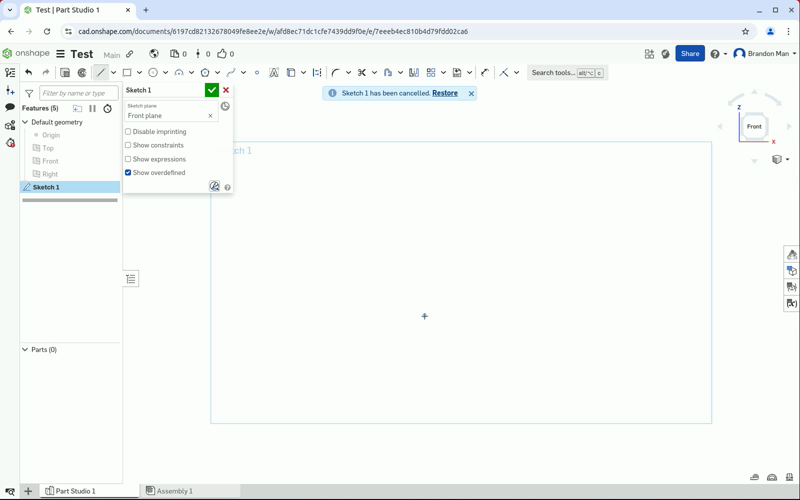
mouse_move(537, 315)
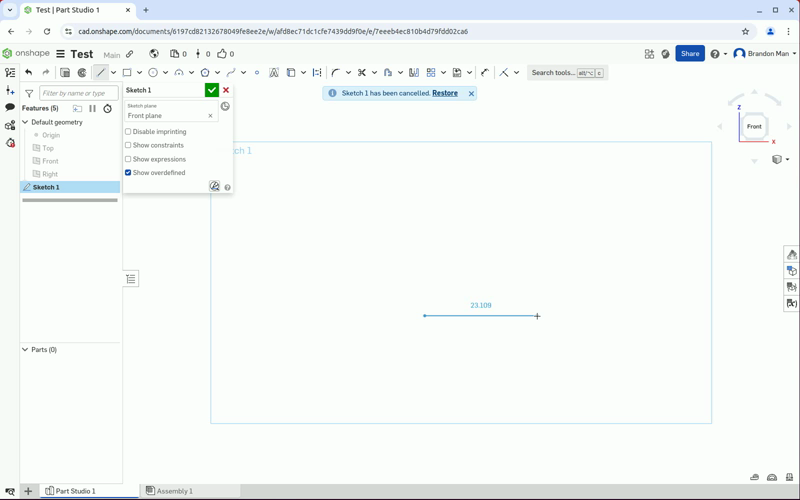
click(537, 315)
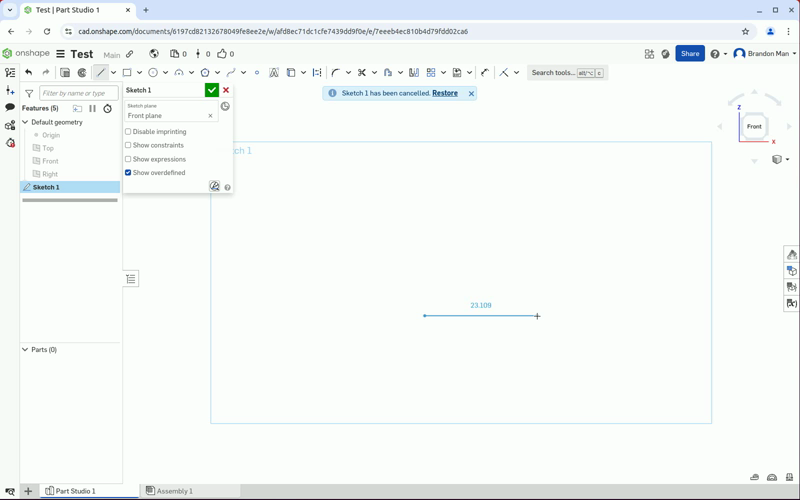
key_up(shift)
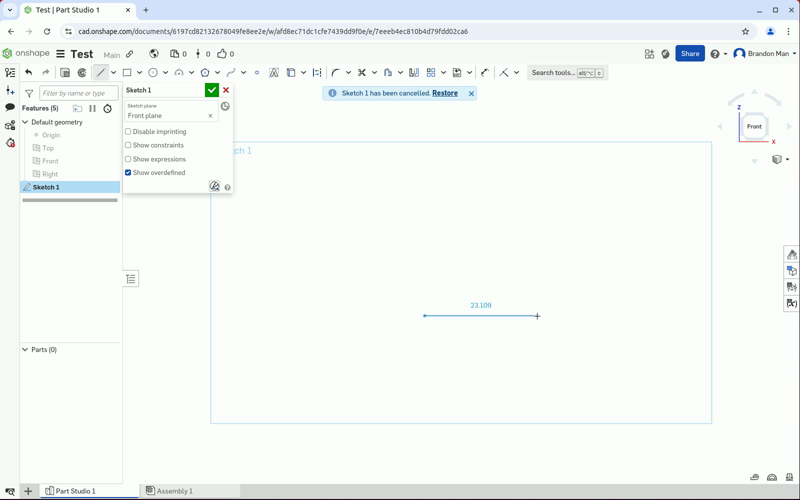
key_down(shift)
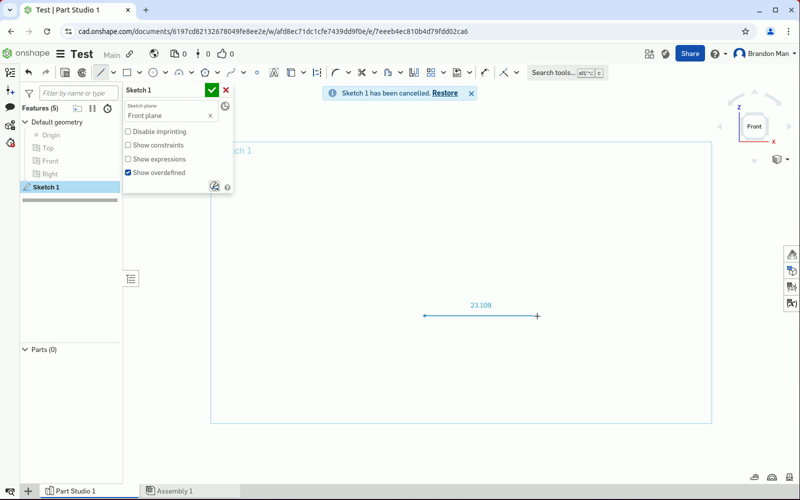
mouse_move(567, 315)
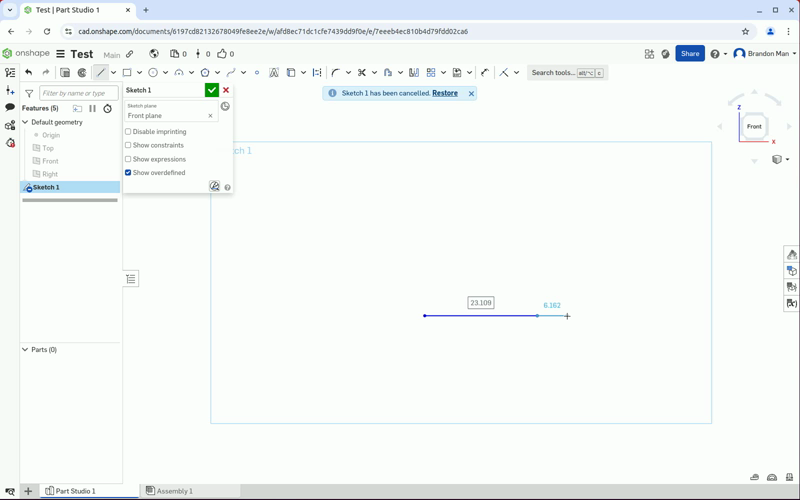
mouse_move(537, 258)
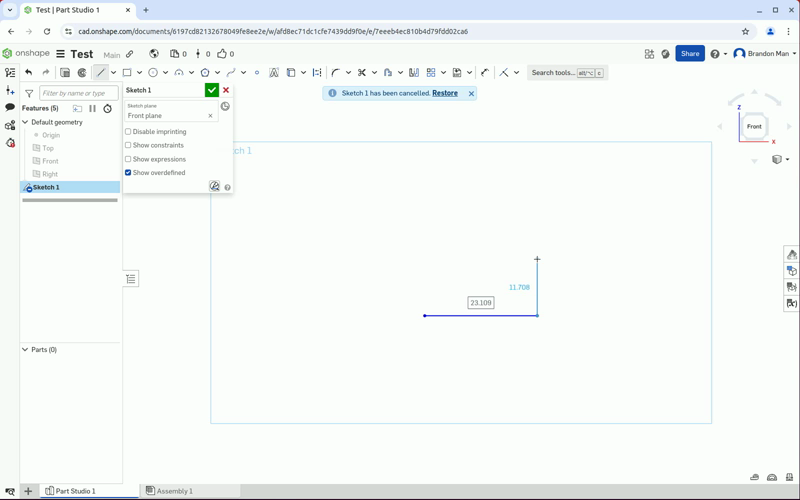
click(537, 258)
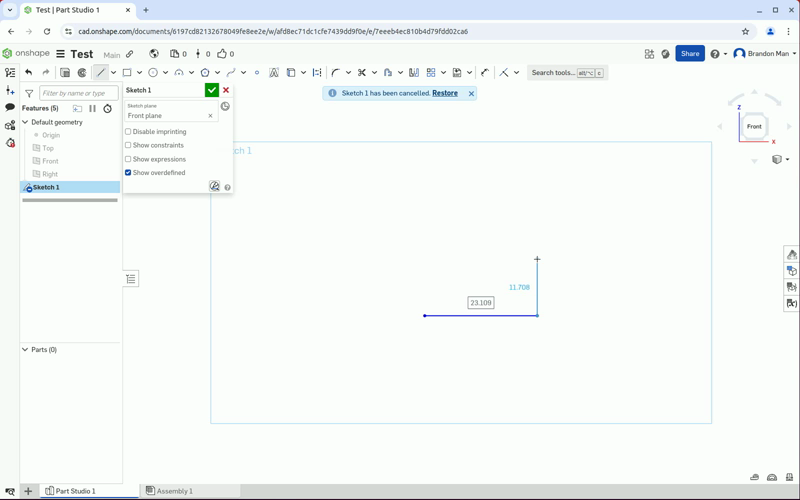
key_up(shift)
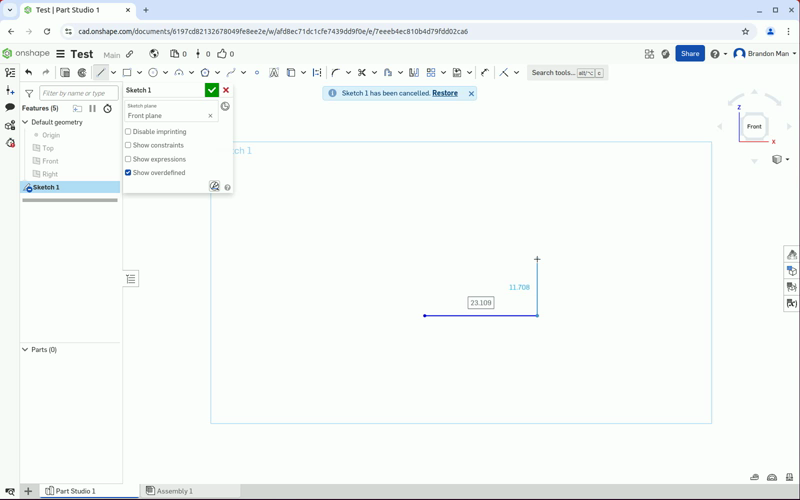
key_down(shift)
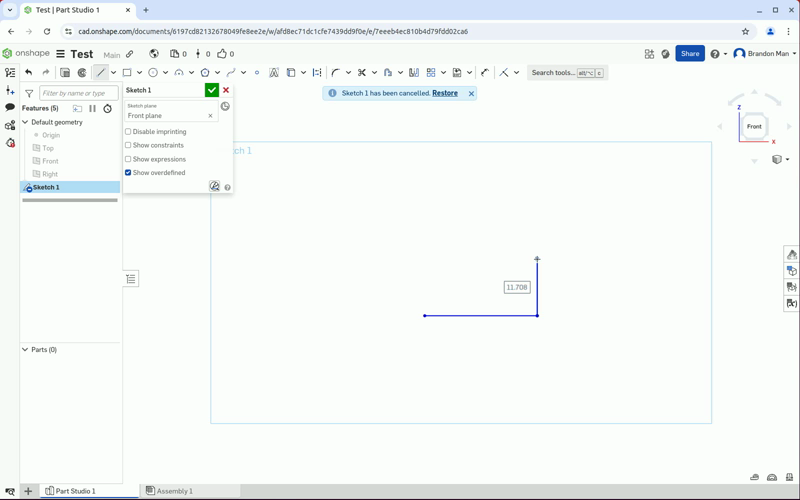
mouse_move(567, 258)
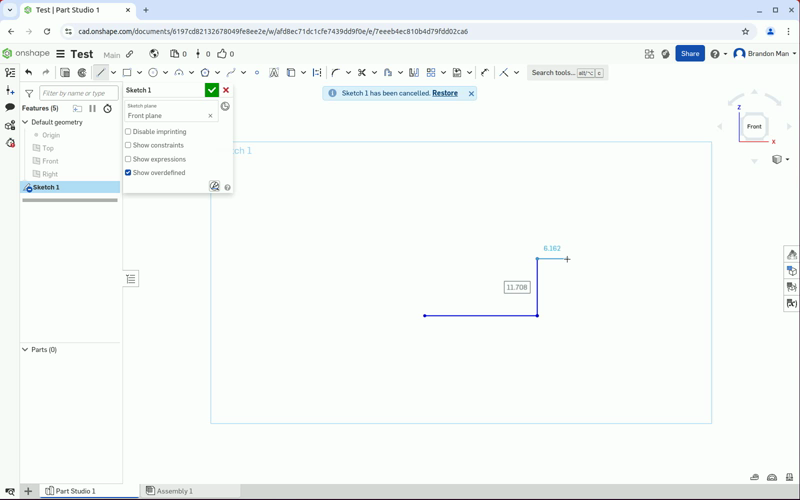
mouse_move(481, 258)
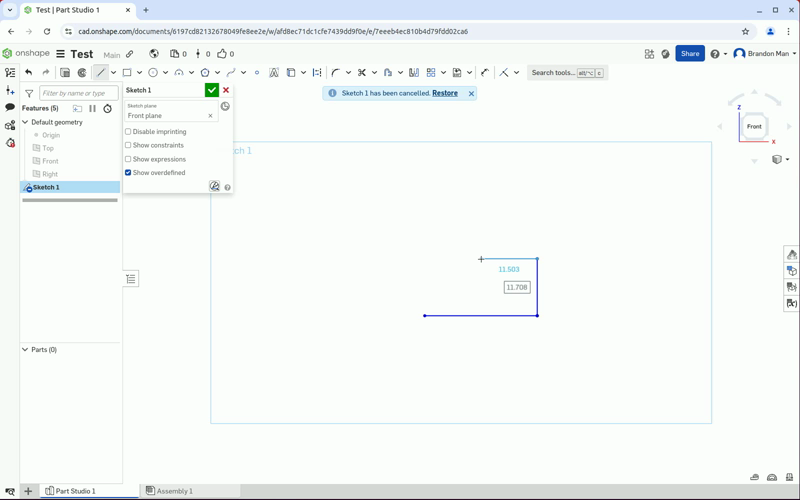
click(481, 258)
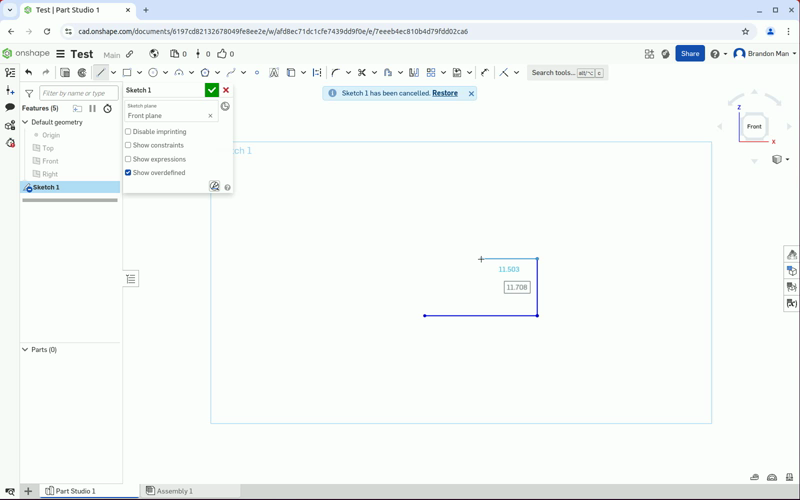
key_up(shift)
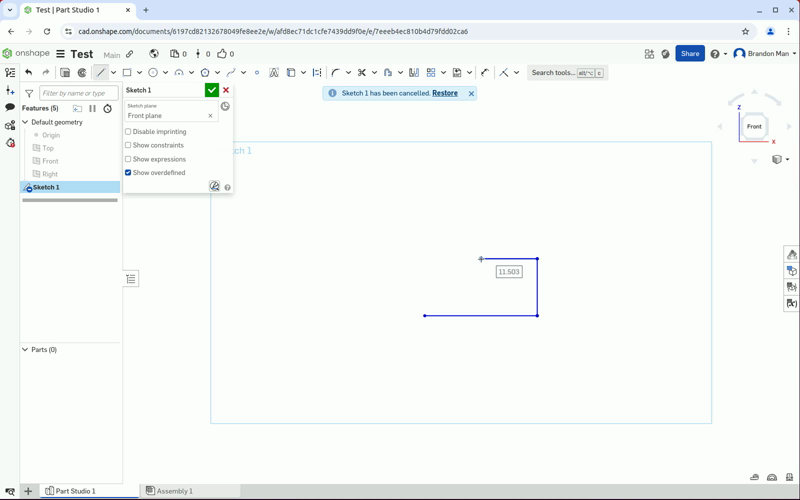
key_down(shift)
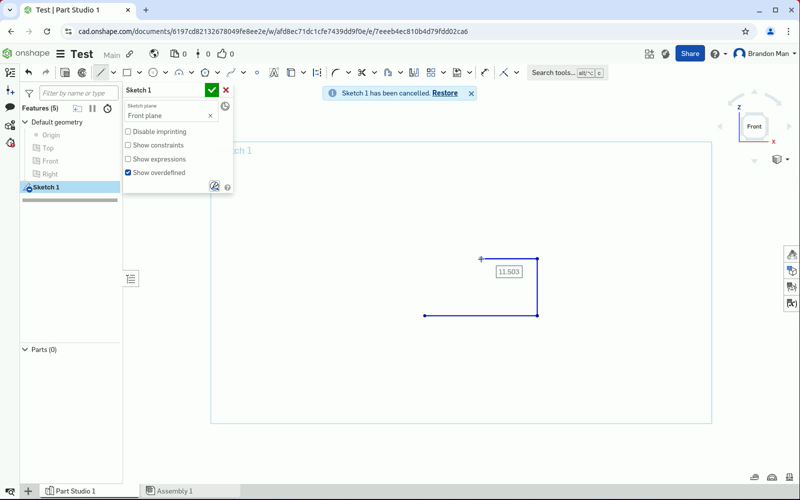
mouse_move(511, 258)
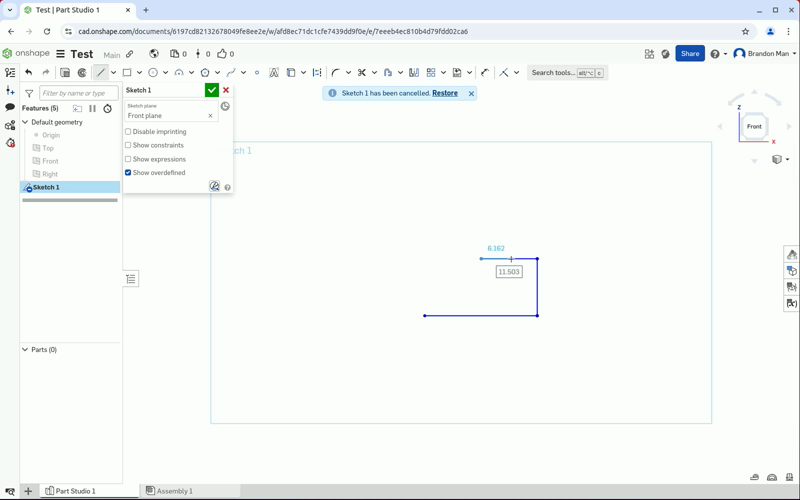
mouse_move(481, 286)
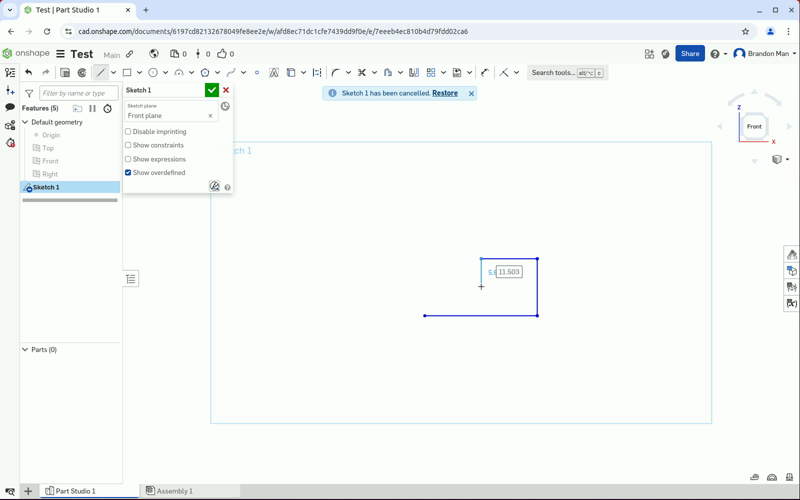
click(481, 286)
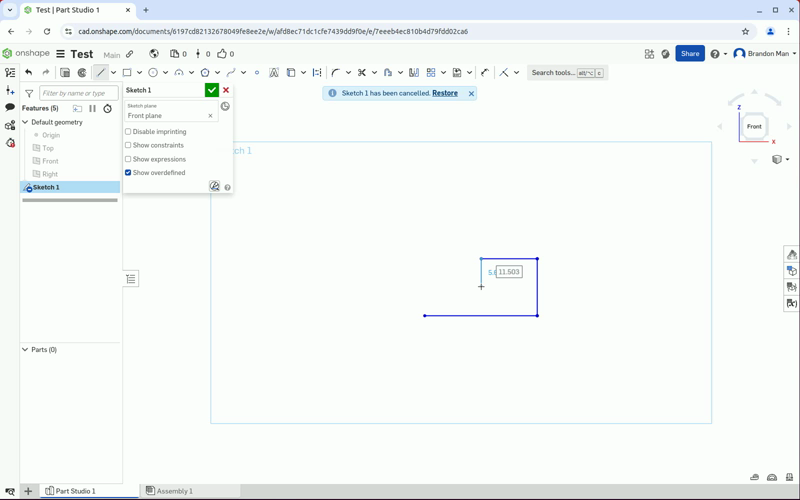
key_up(shift)
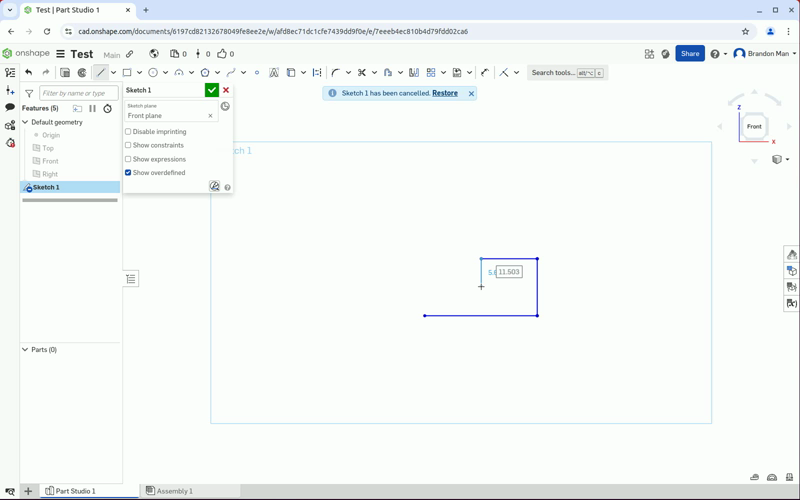
key_down(shift)
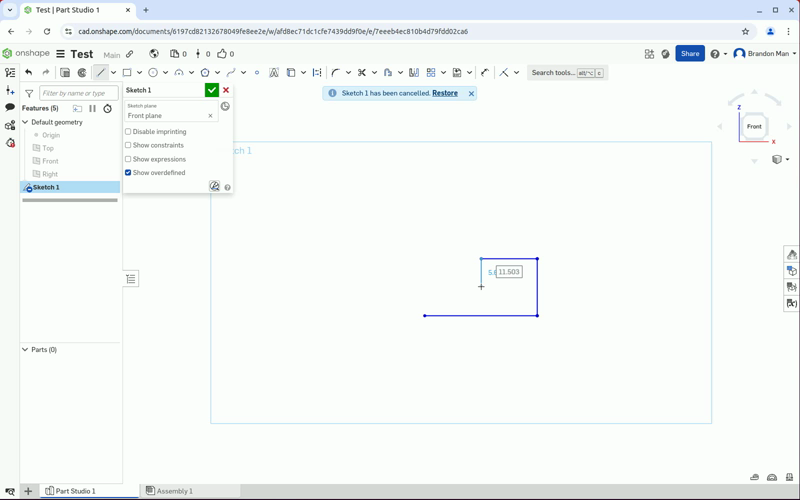
mouse_move(511, 286)
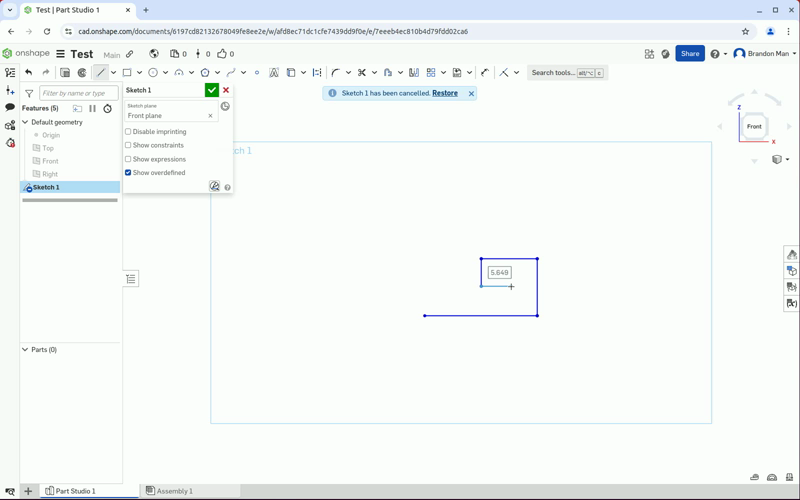
mouse_move(424, 286)
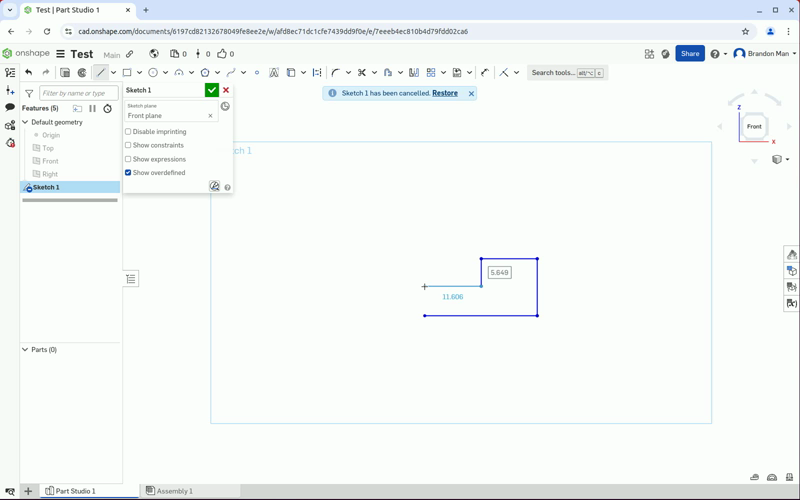
click(424, 286)
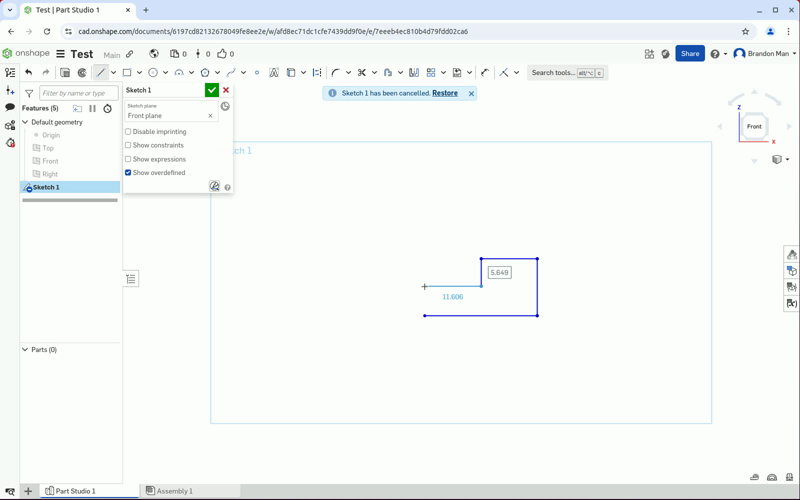
key_up(shift)
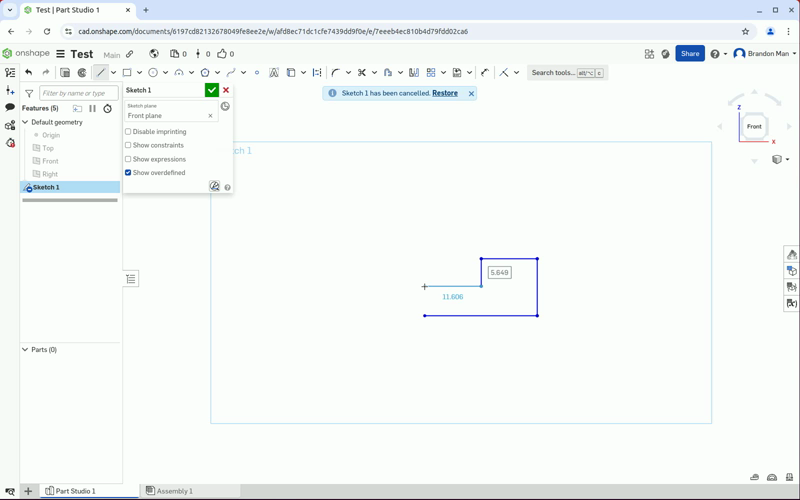
mouse_move(454, 286)
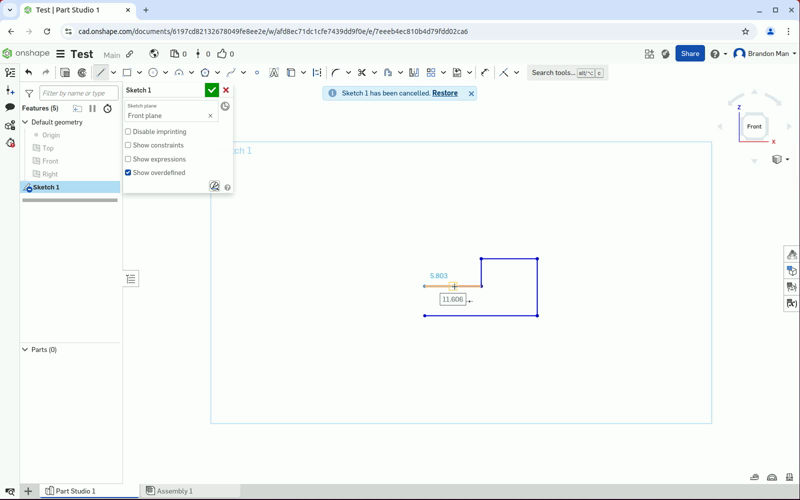
key_down(shift)
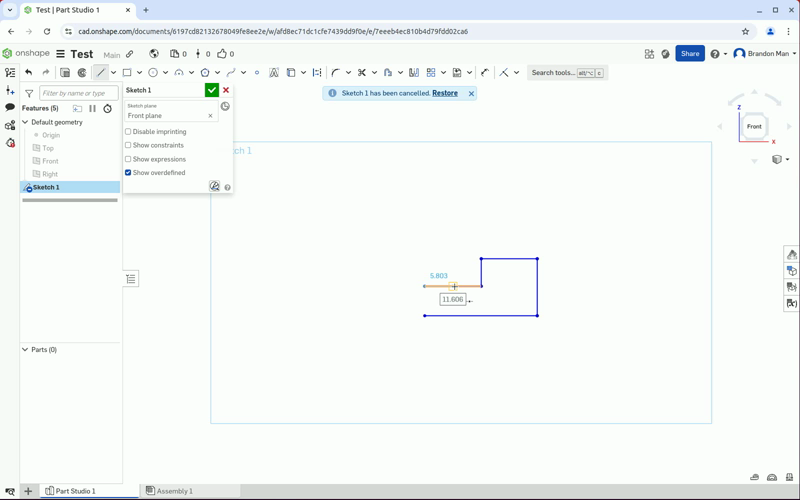
mouse_move(424, 315)
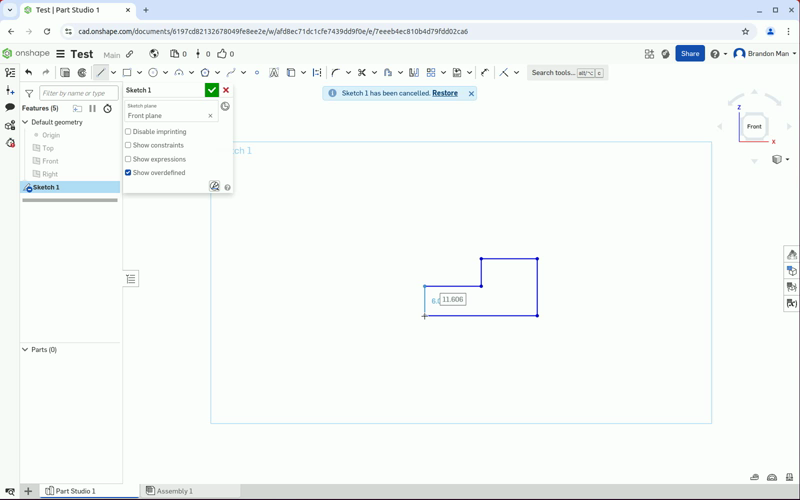
key_up(shift)
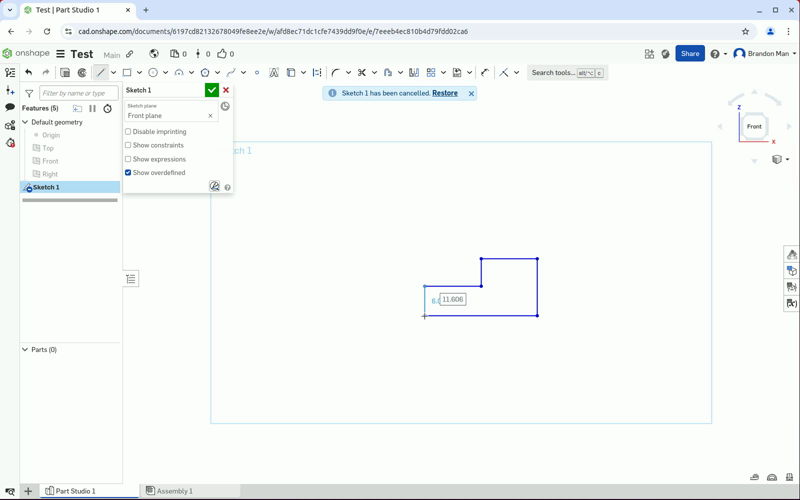
click(424, 315)
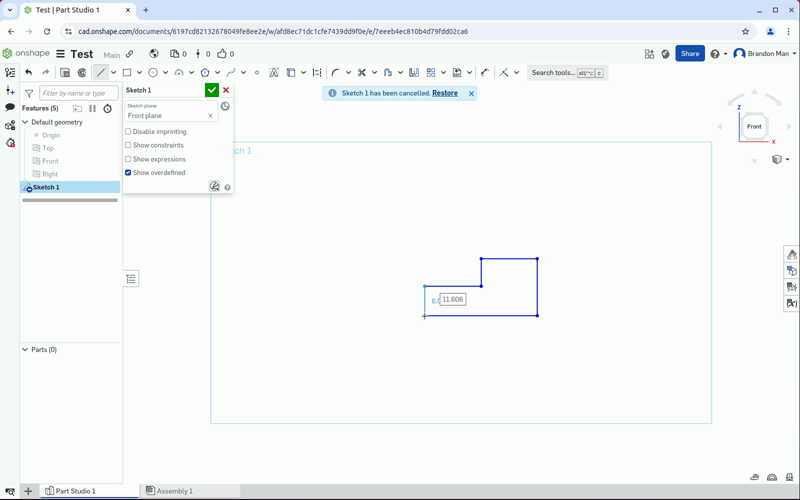
key(esc)
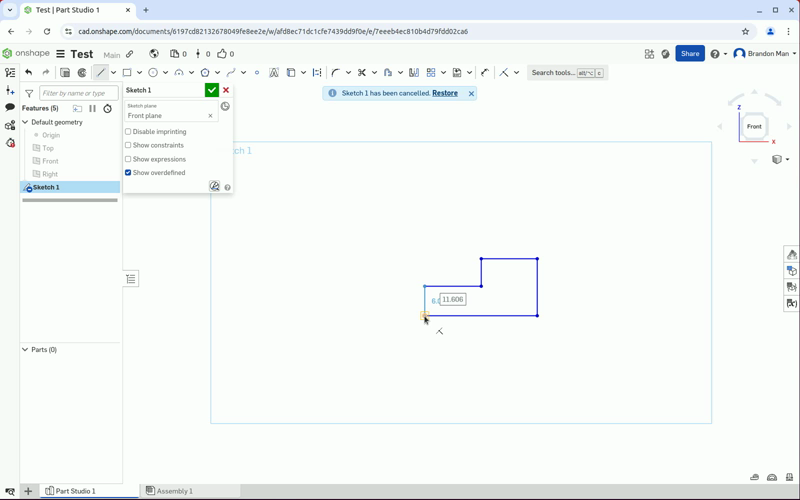
mouse_move(501, 302)
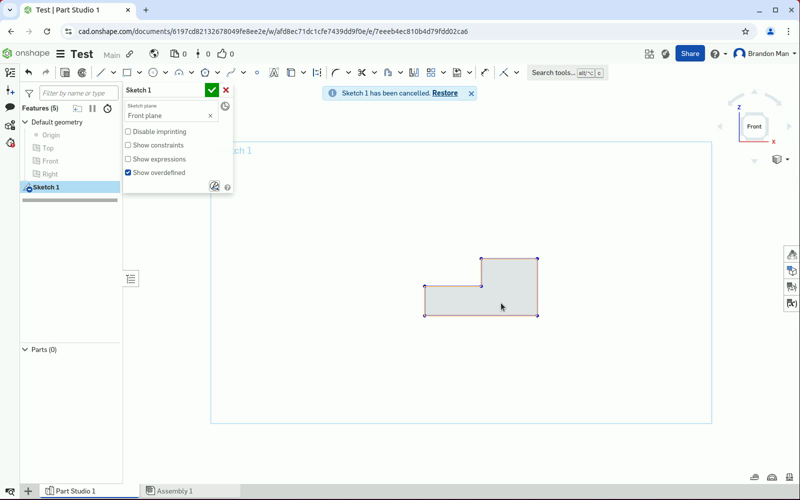
click(501, 302)
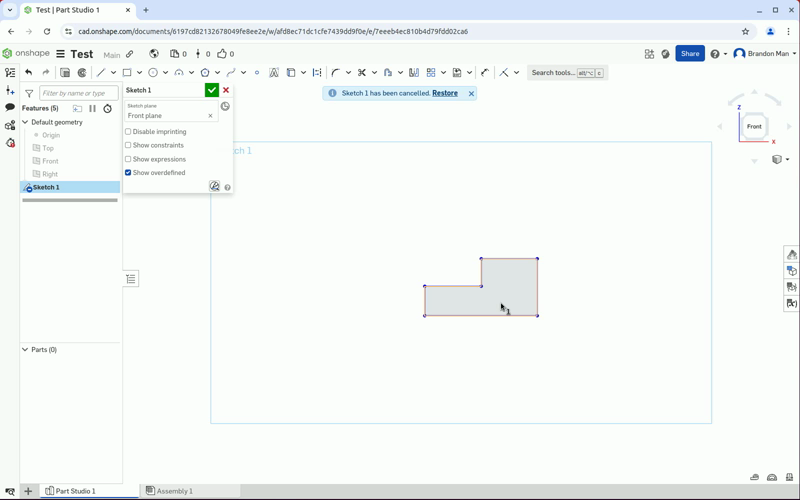
mouse_move(73, 352)
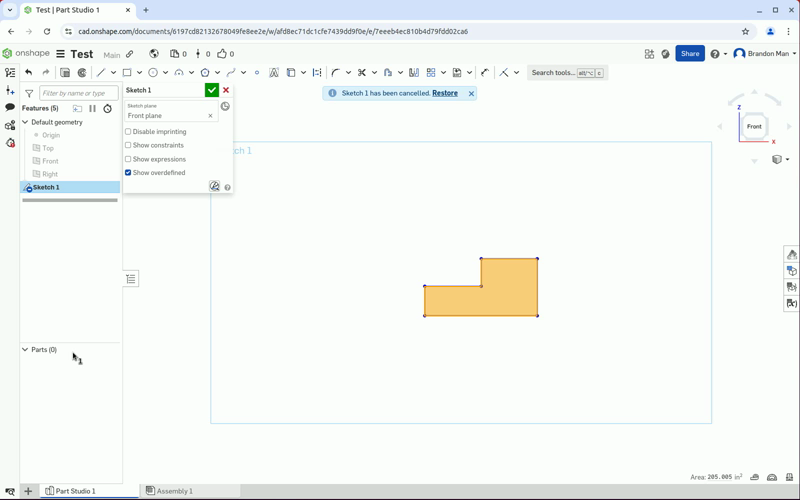
key(shift+y)
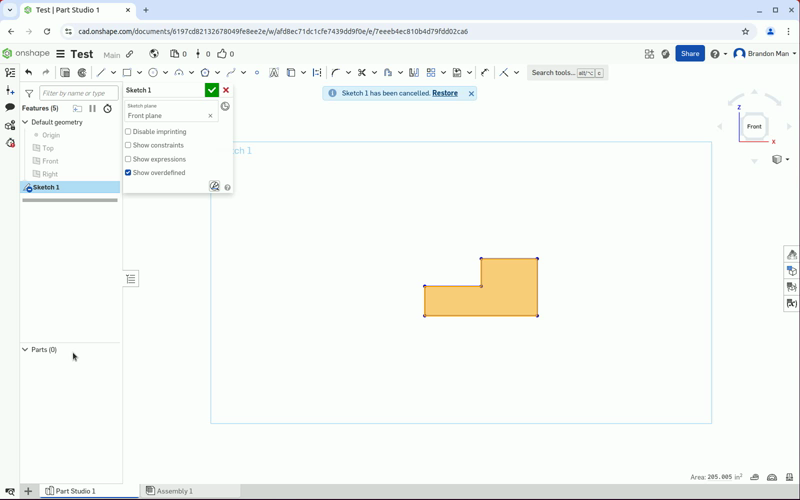
key(shift+e)
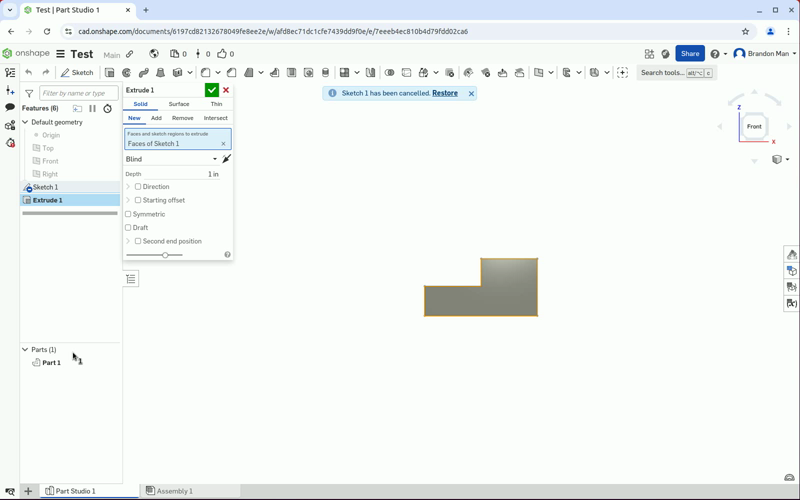
mouse_move(143, 106)
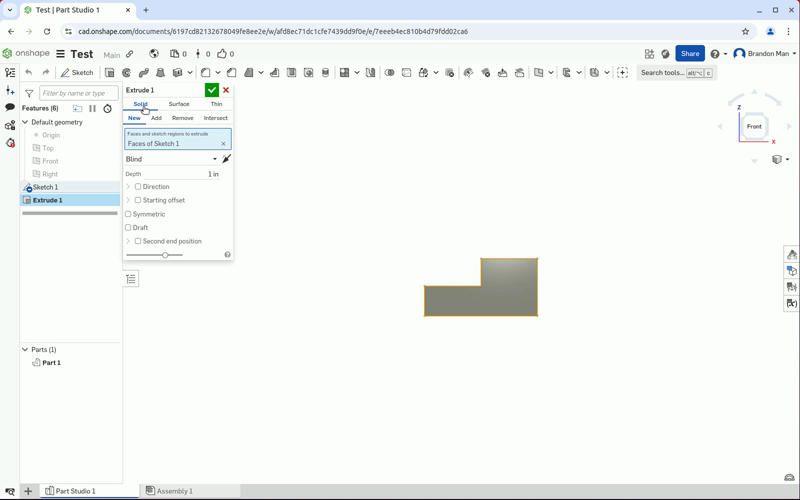
click(143, 106)
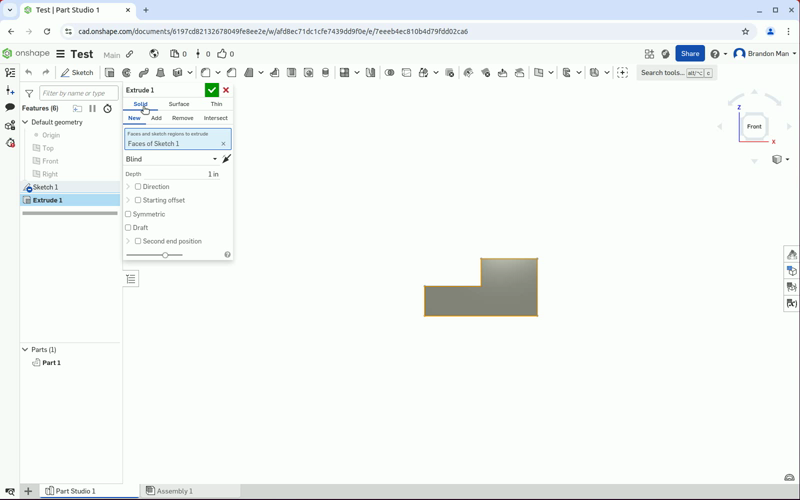
mouse_move(137, 120)
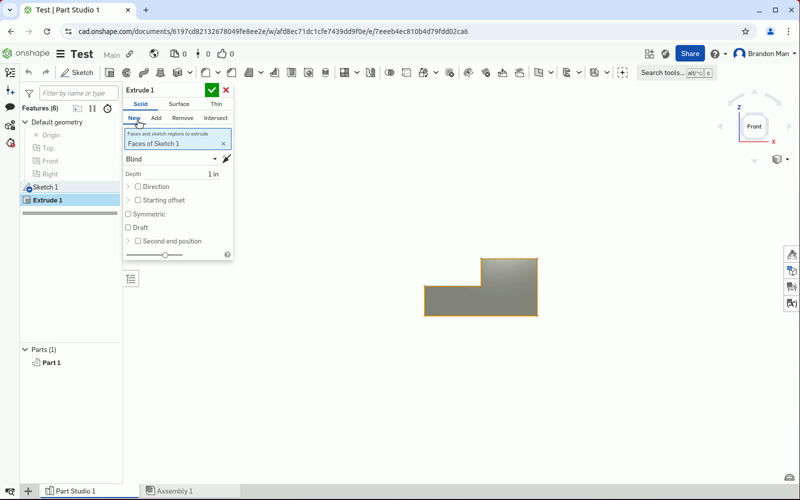
click(137, 120)
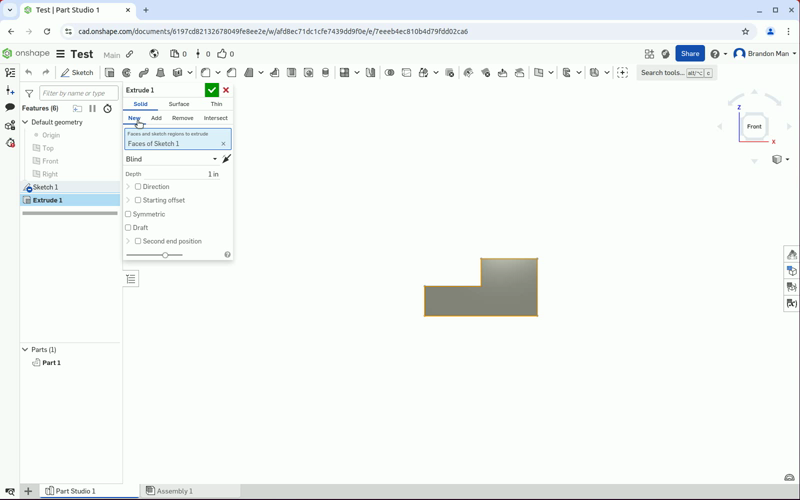
key(tab, 4)
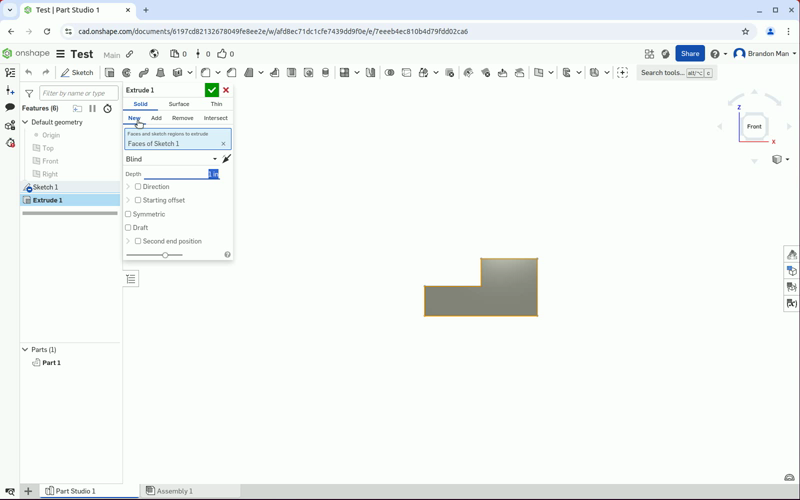
text(11.554)
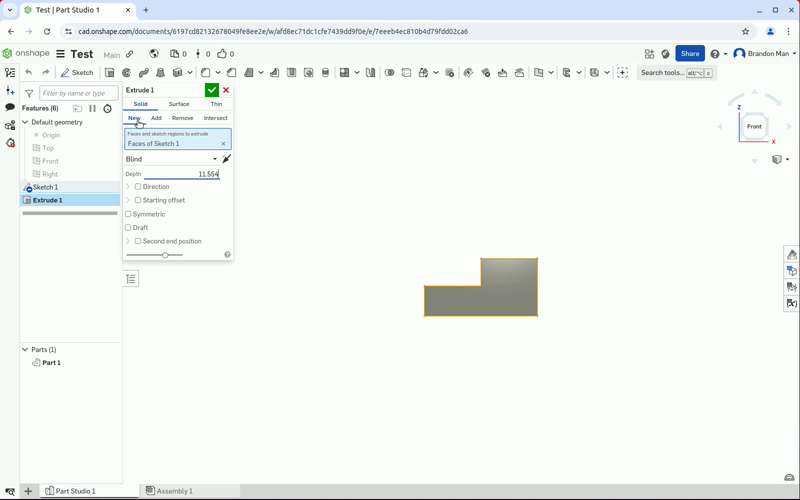
key(enter)
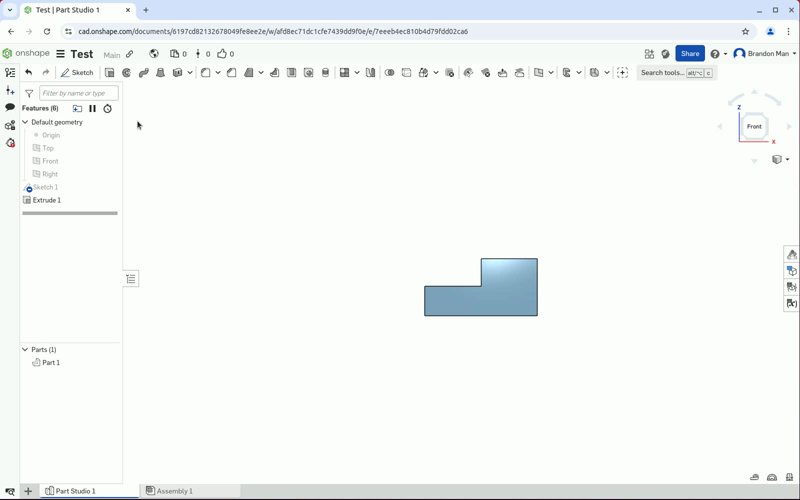
key(shift+h)
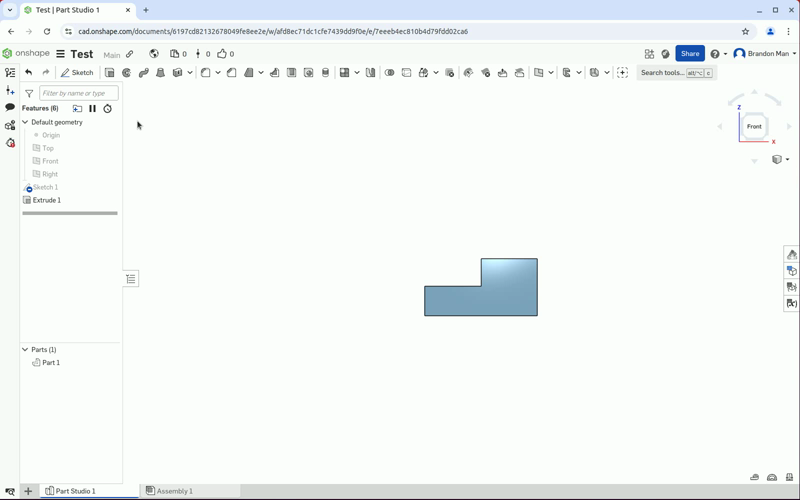
key(shift+h)
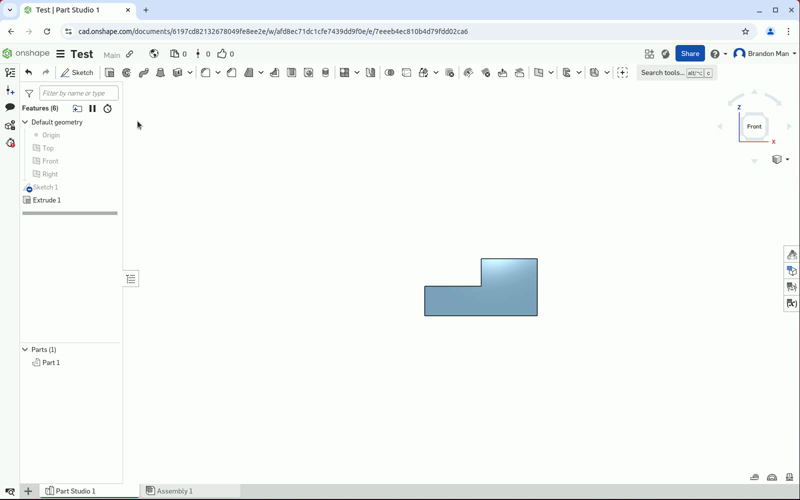
mouse_move(73, 189)
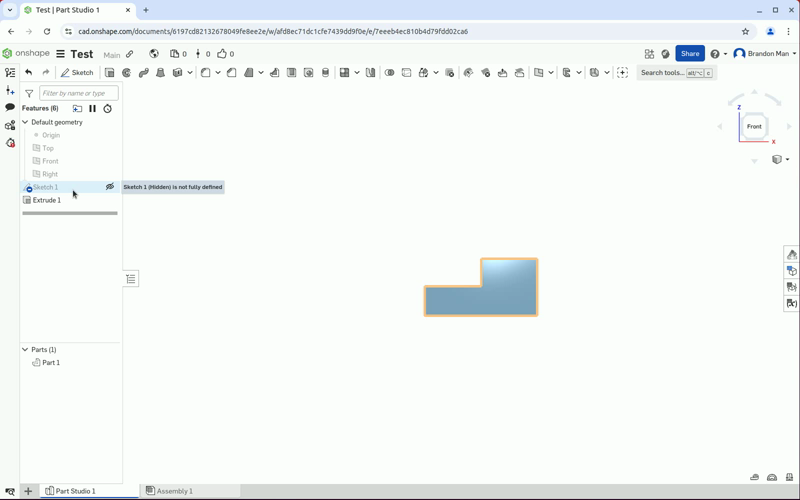
click(73, 189)
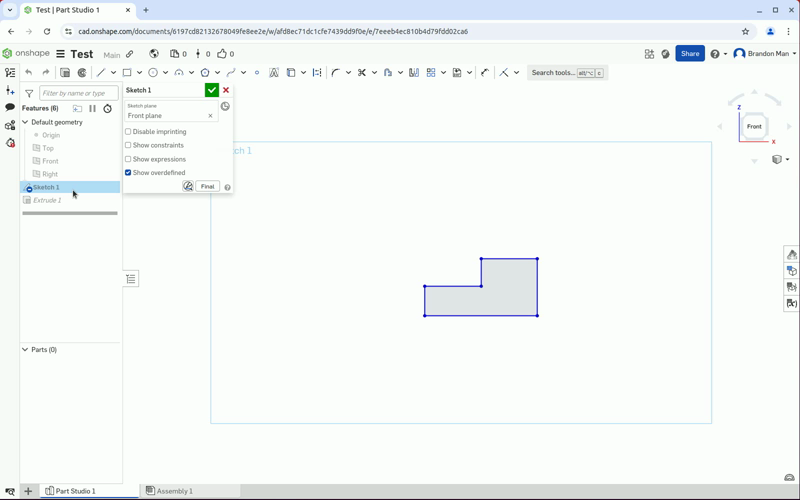
mouse_move(229, 92)
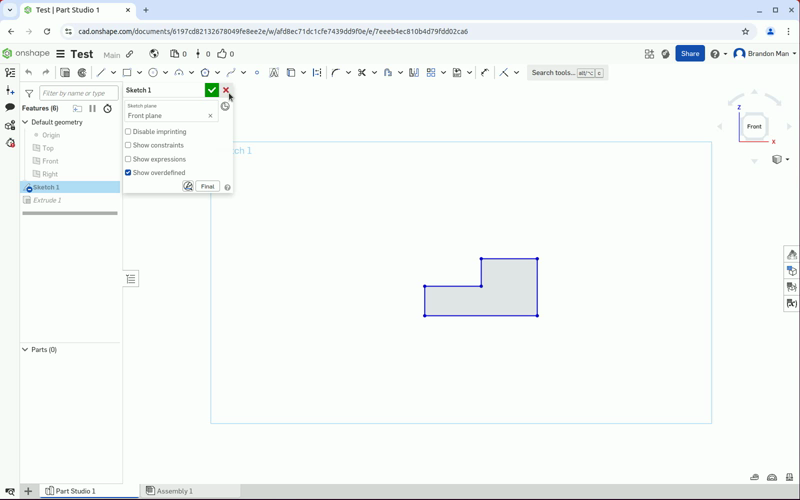
click(229, 92)
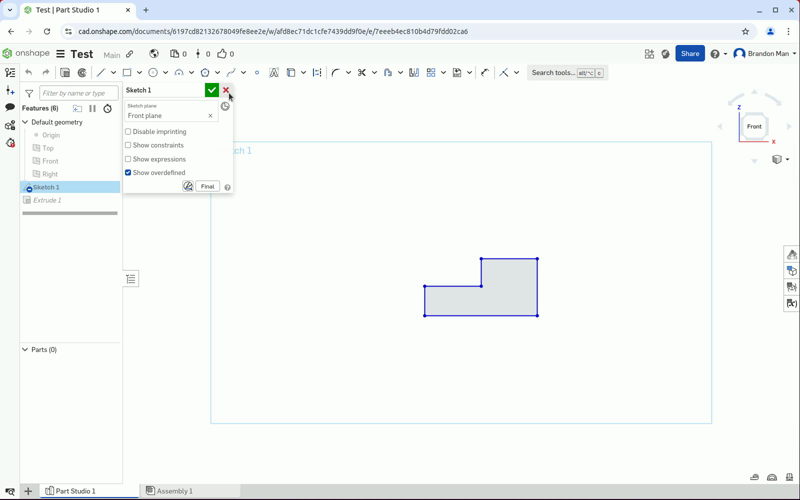
key(shift+s)
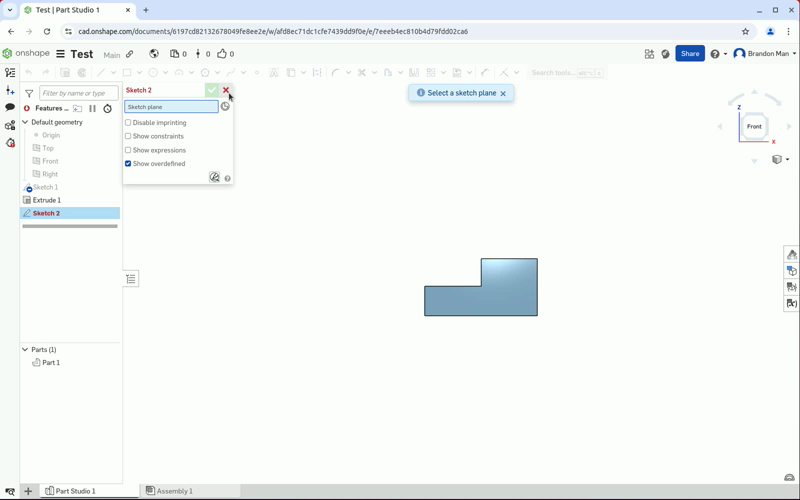
mouse_move(73, 163)
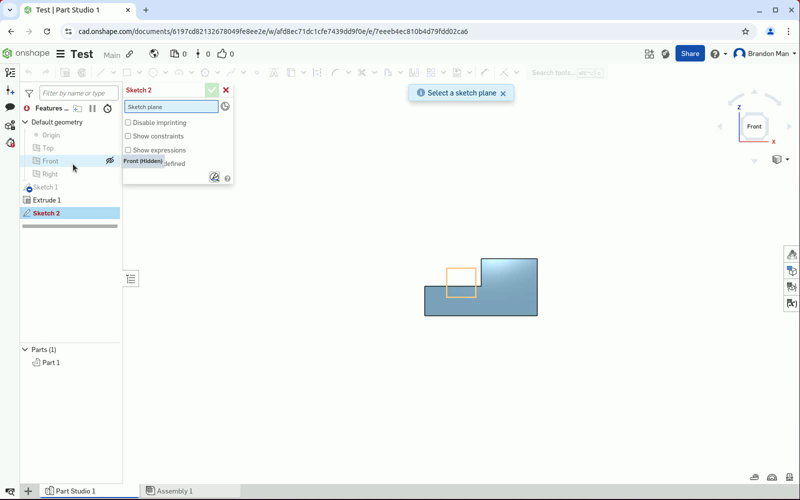
click(73, 163)
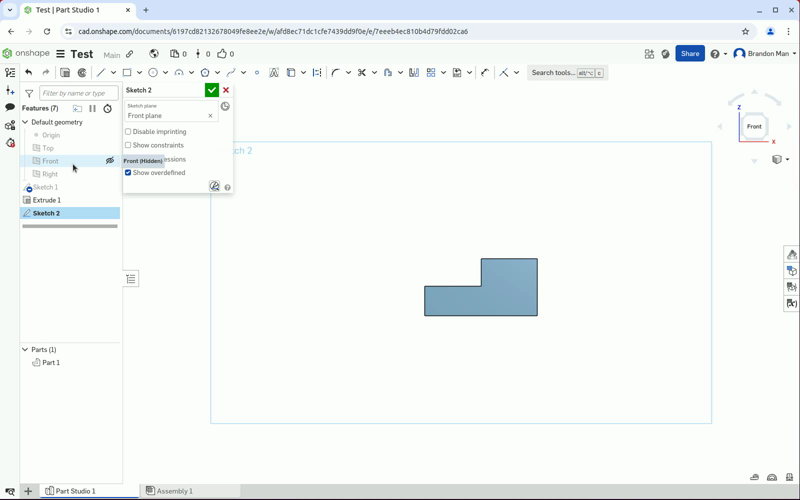
mouse_move(73, 352)
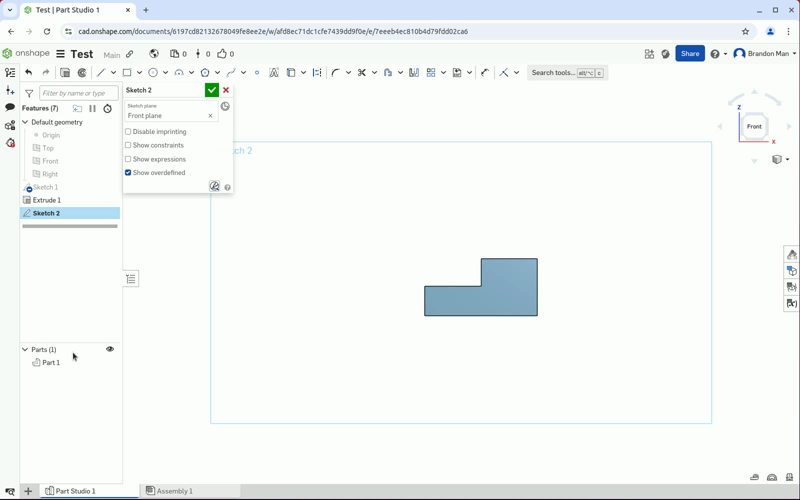
key(y)
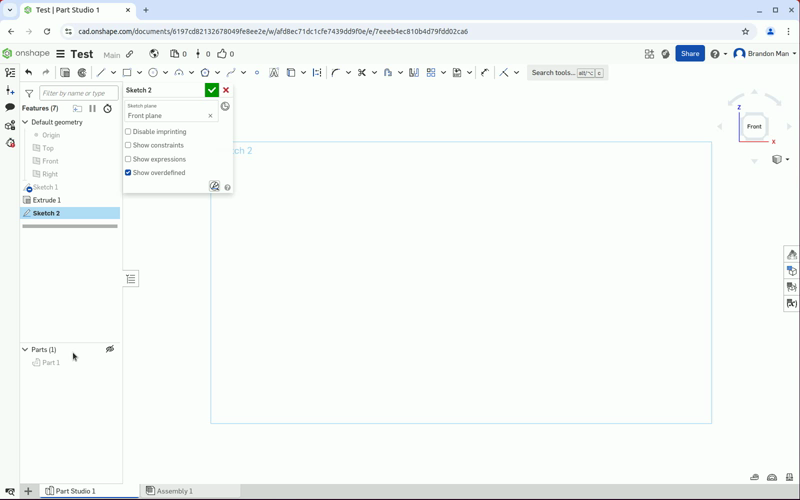
key(l)
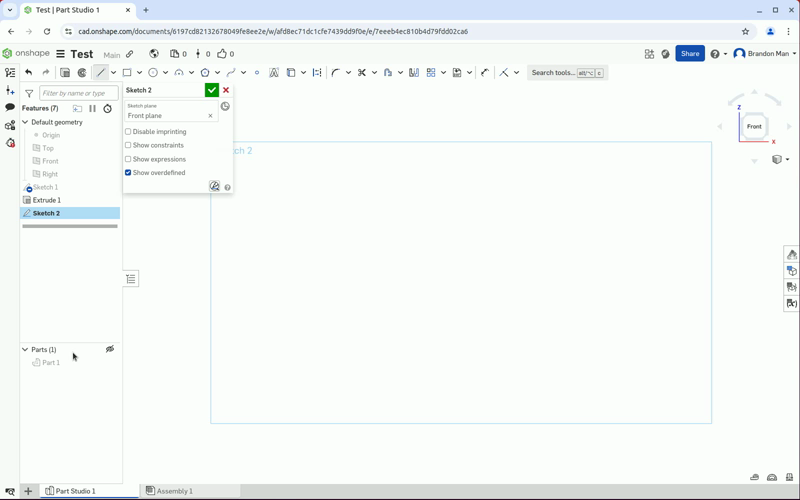
key_down(shift)
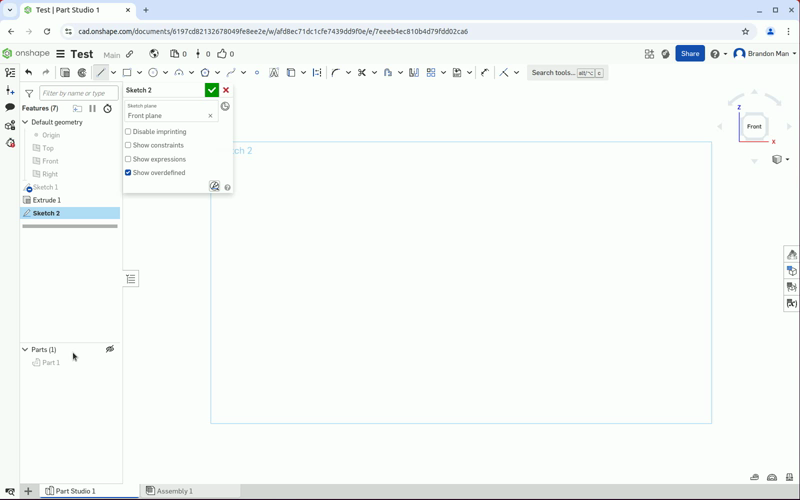
mouse_move(368, 315)
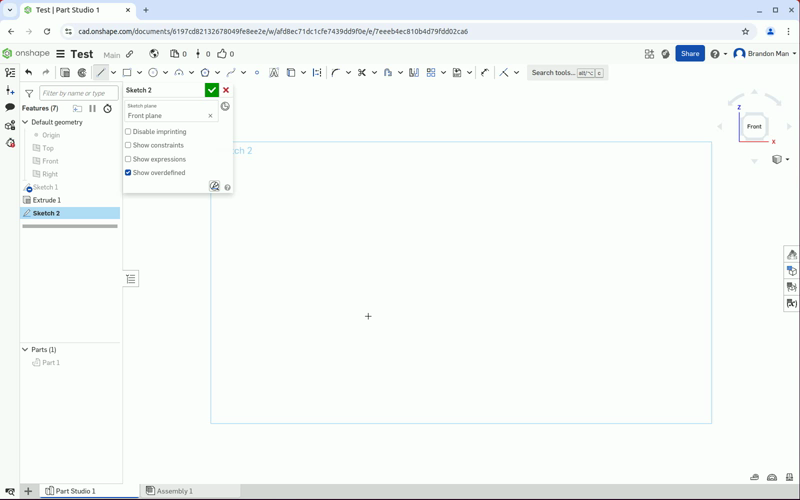
click(368, 315)
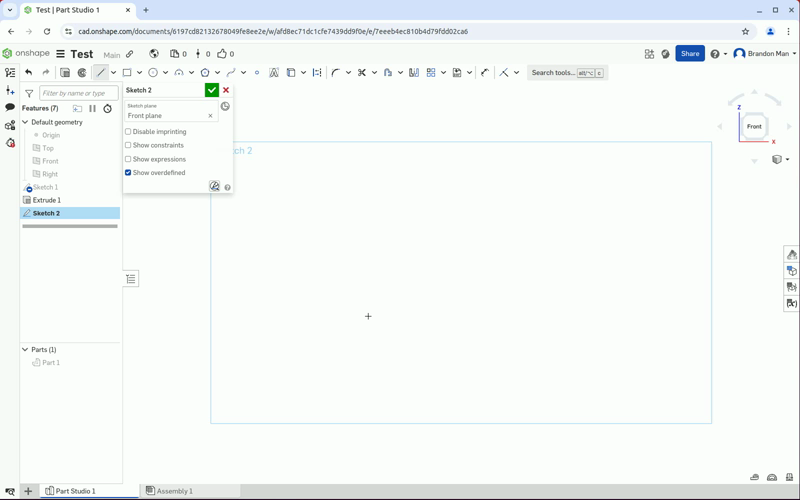
key_up(shift)
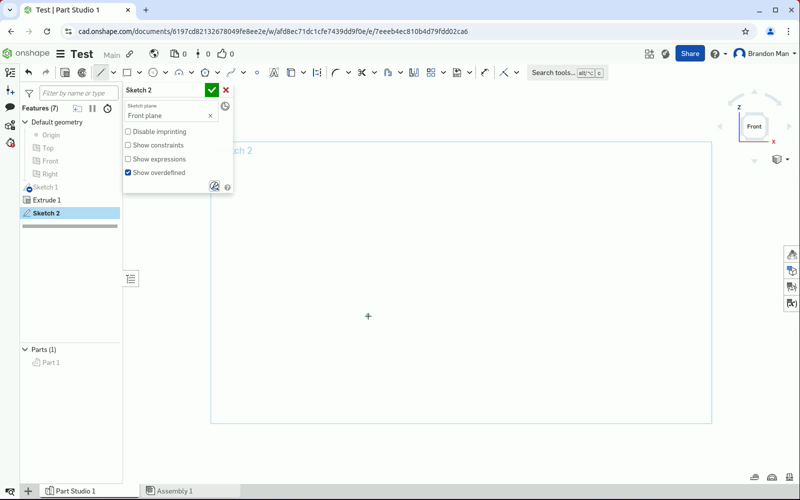
key_down(shift)
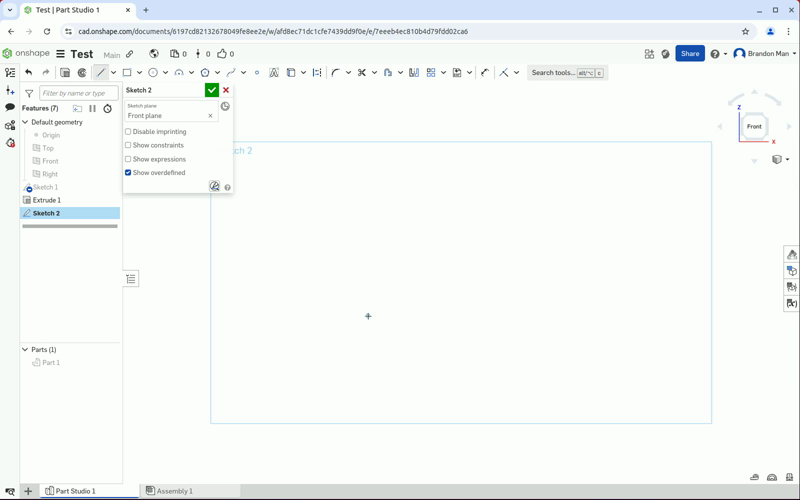
mouse_move(398, 315)
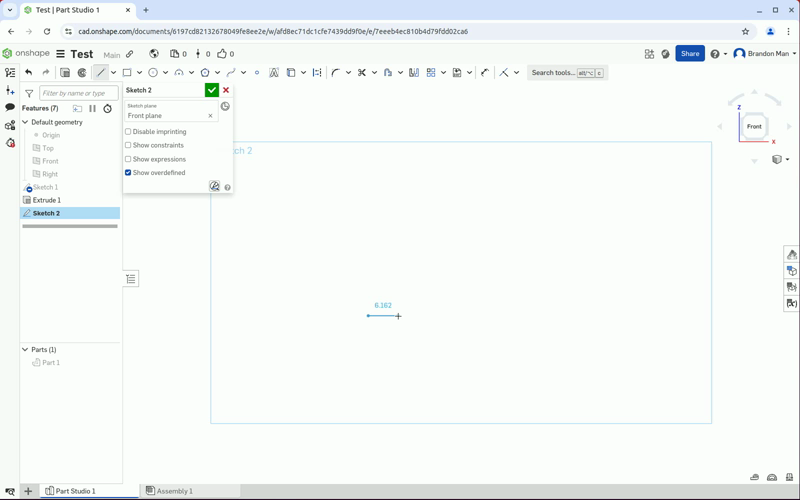
mouse_move(425, 315)
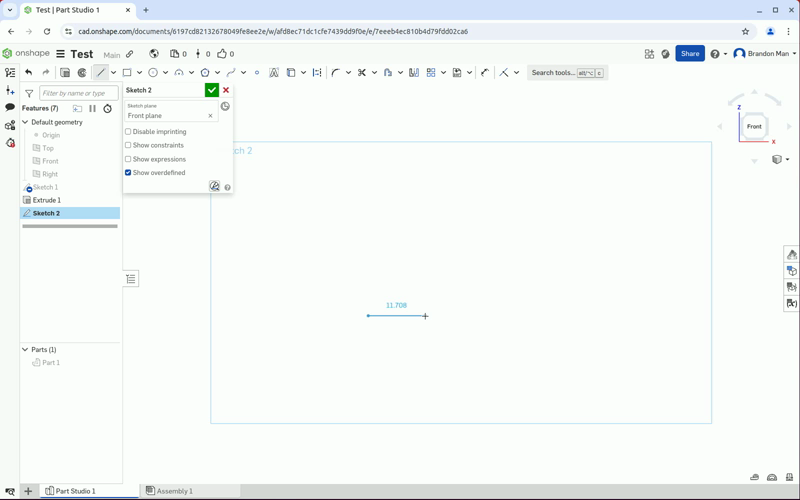
click(425, 315)
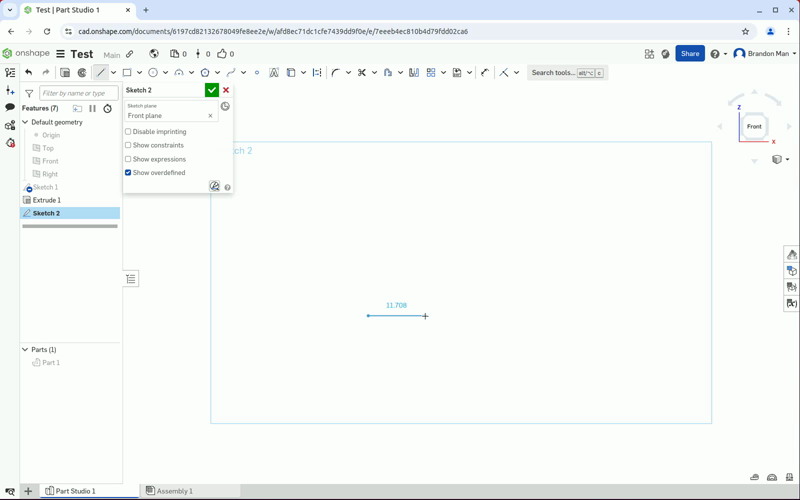
key_up(shift)
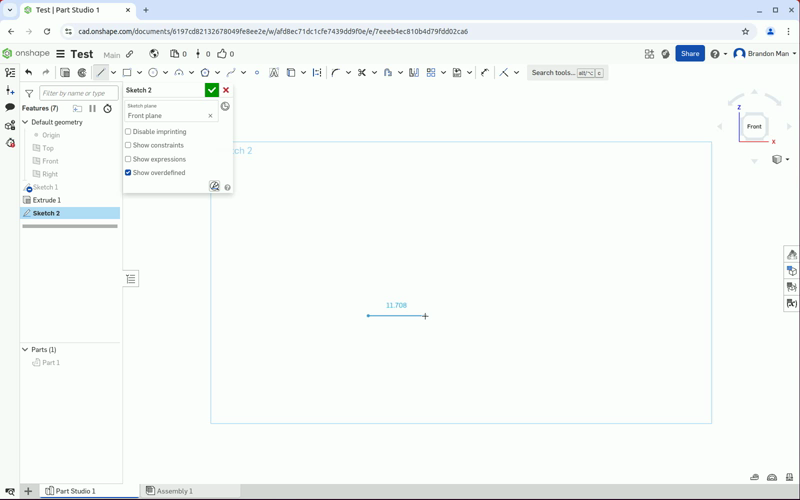
key_down(shift)
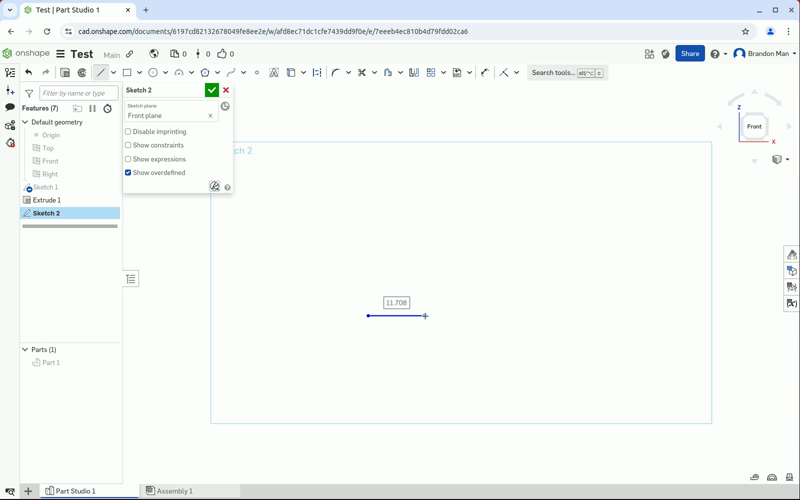
mouse_move(455, 315)
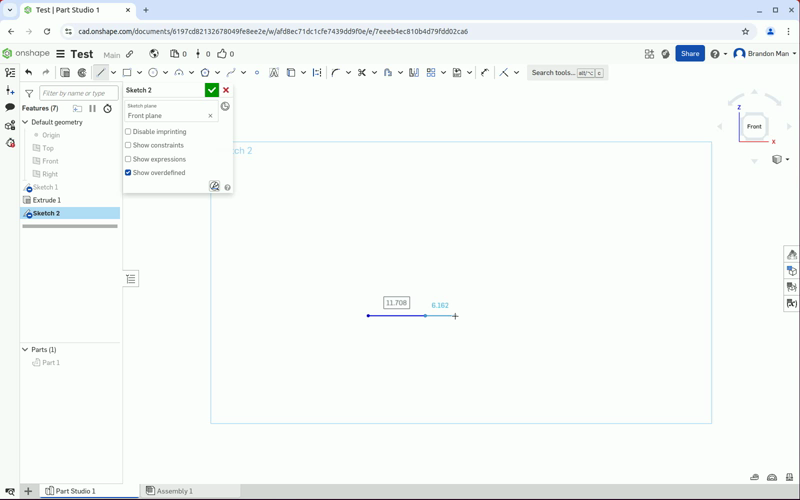
mouse_move(425, 286)
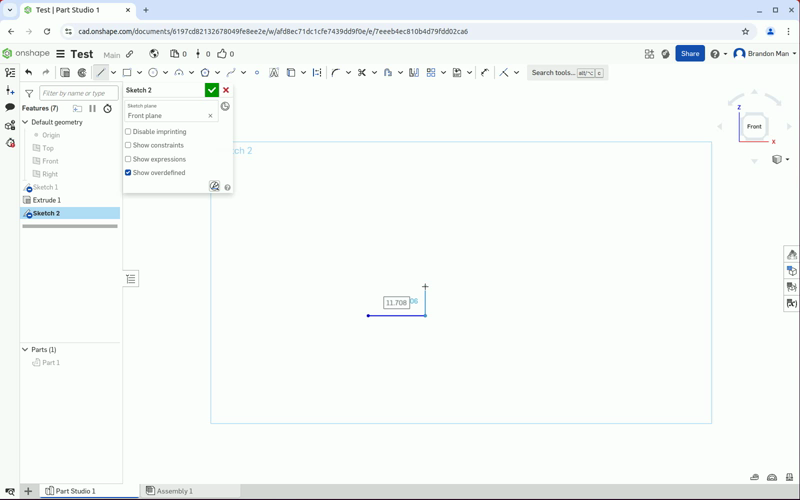
click(425, 286)
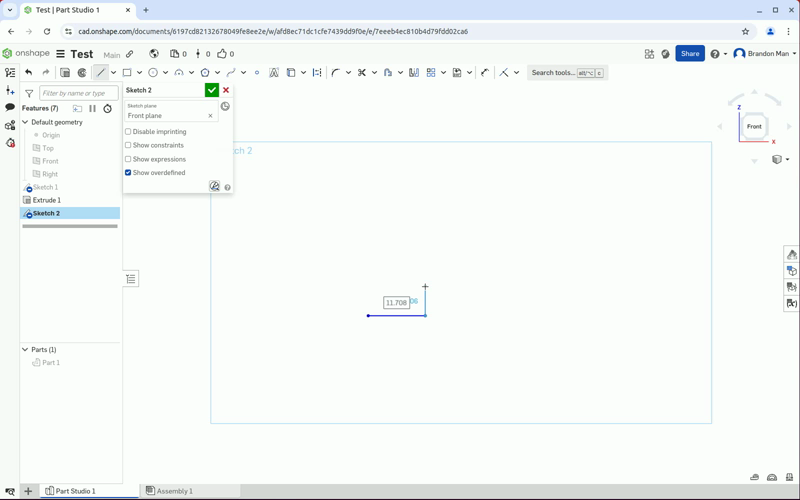
key_up(shift)
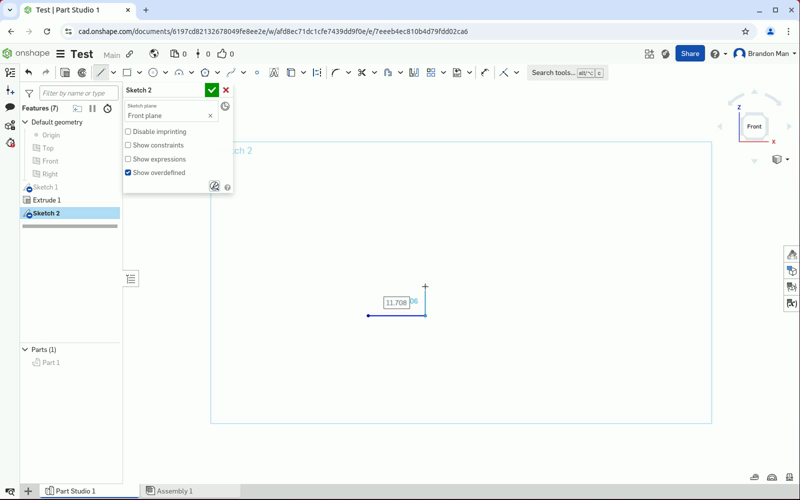
key_down(shift)
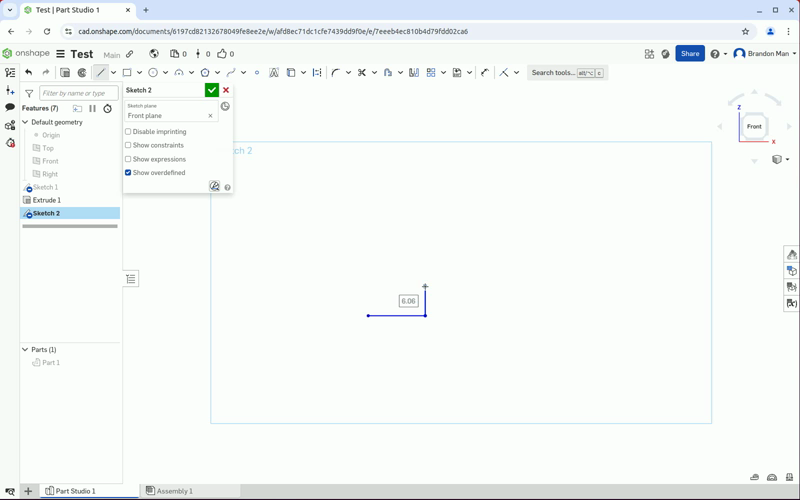
mouse_move(455, 286)
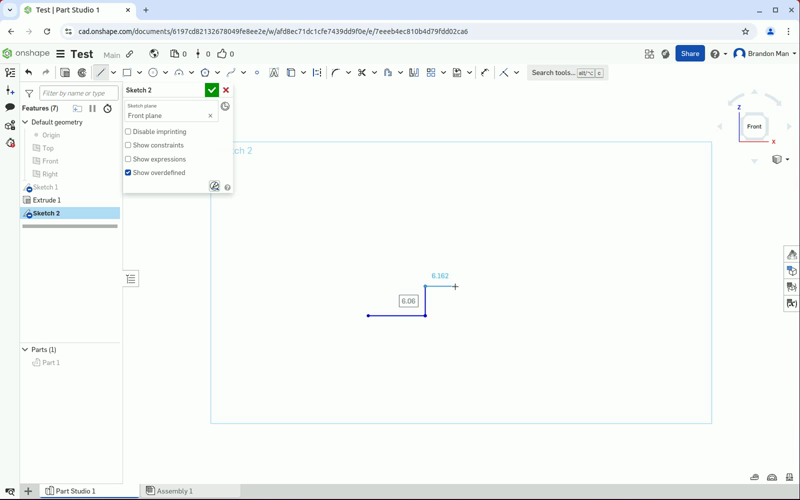
mouse_move(480, 286)
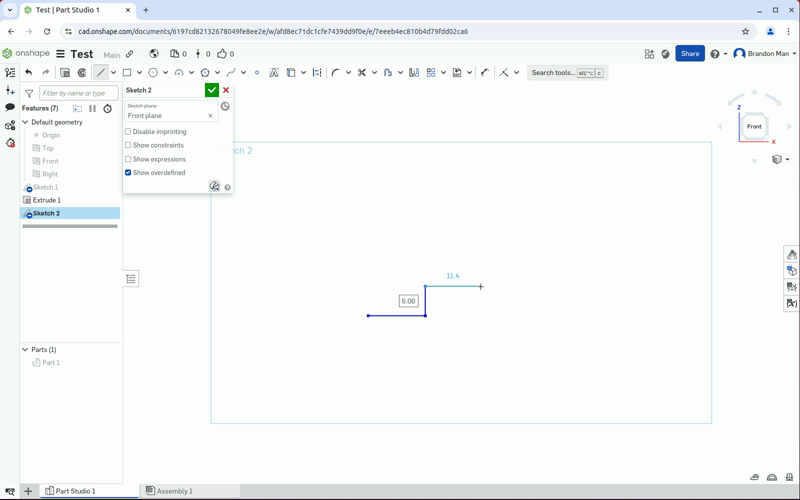
click(480, 286)
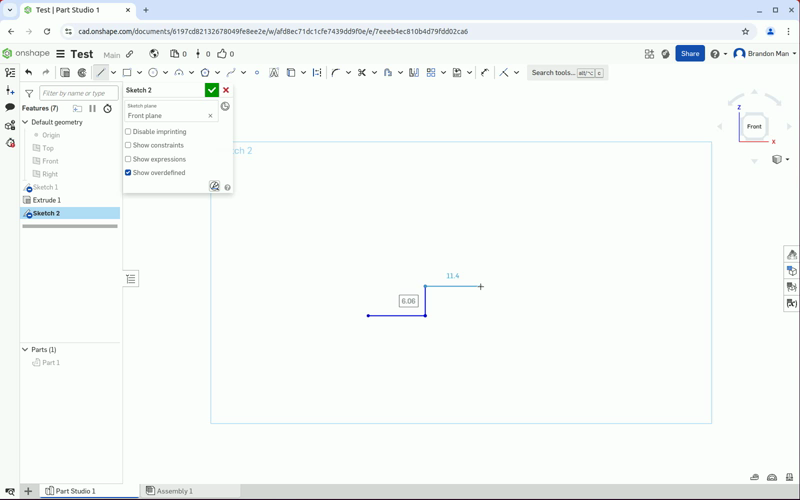
key_up(shift)
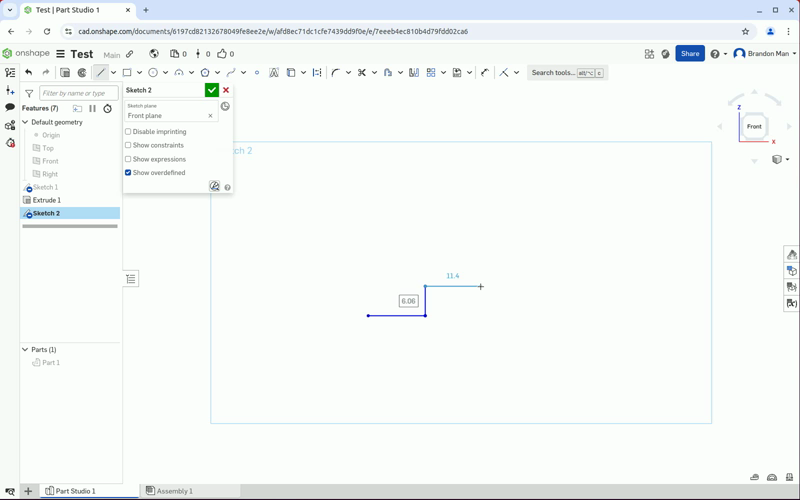
key_down(shift)
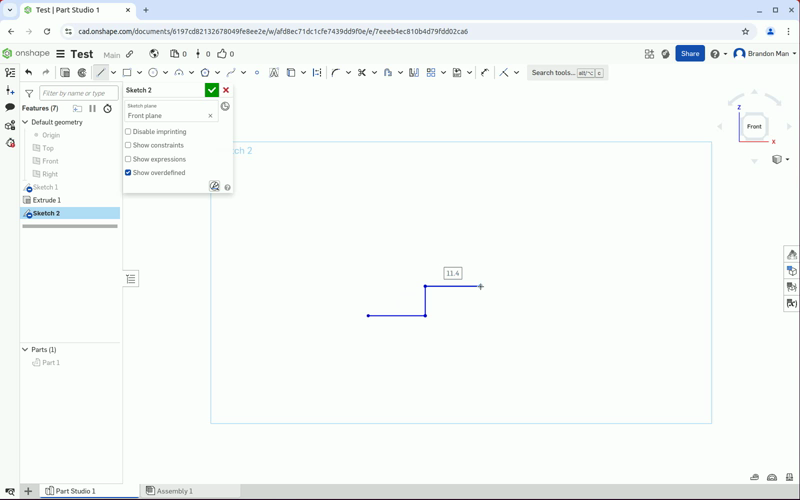
mouse_move(510, 286)
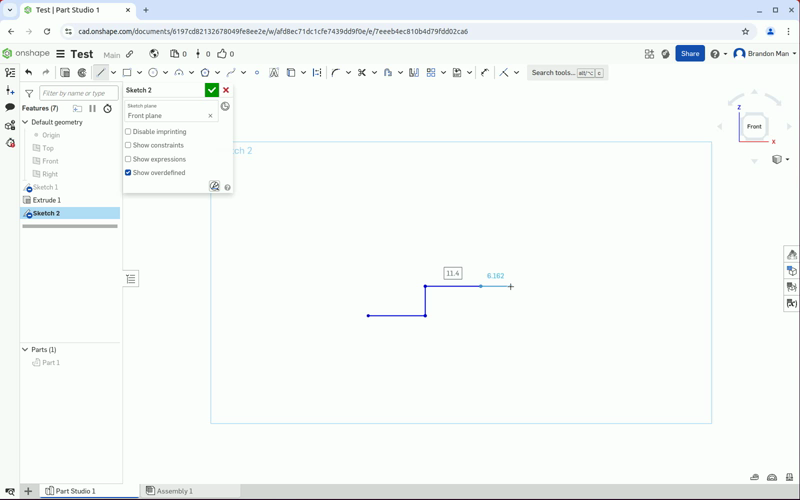
mouse_move(480, 258)
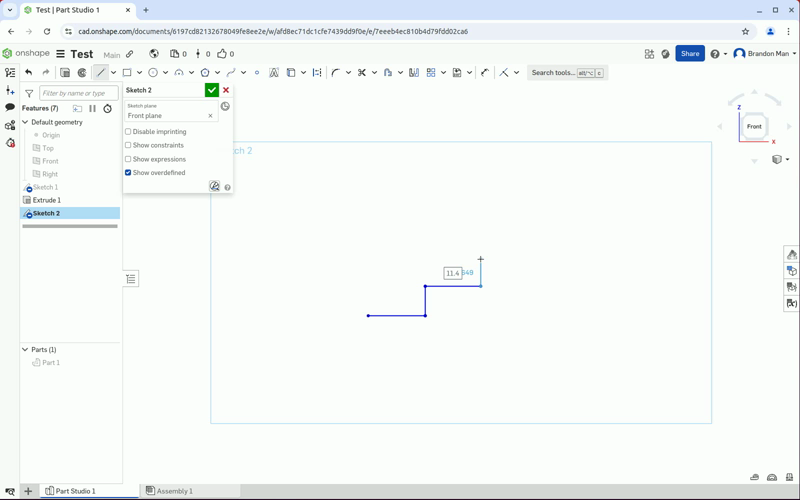
click(480, 258)
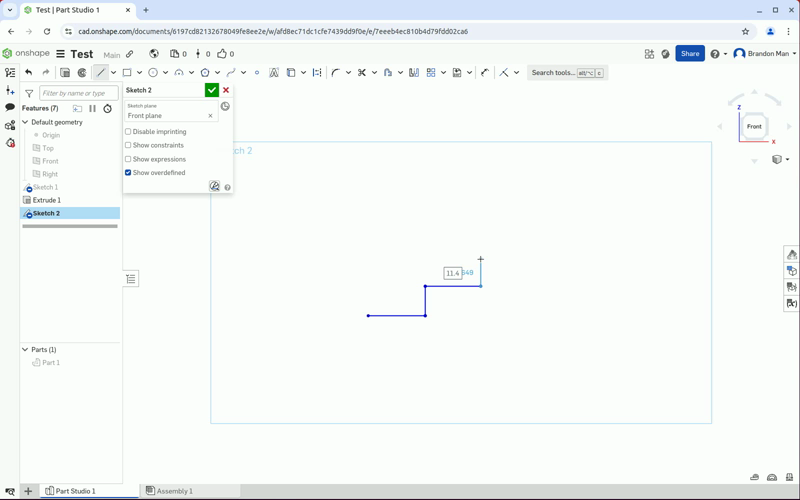
key_up(shift)
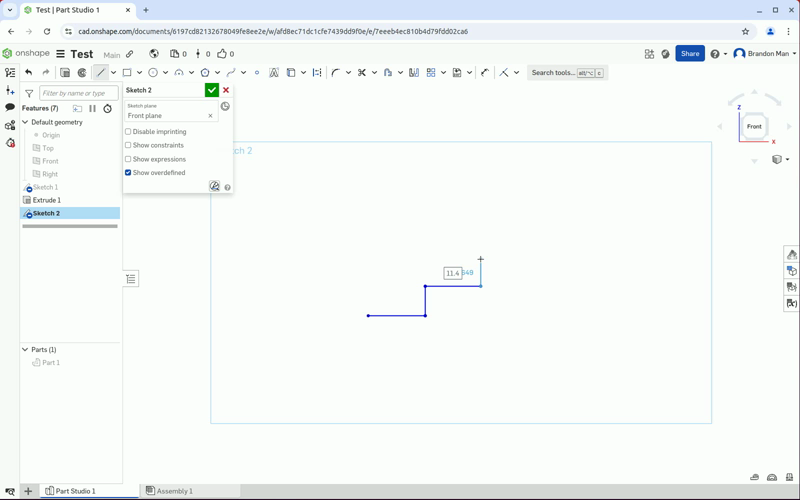
key_down(shift)
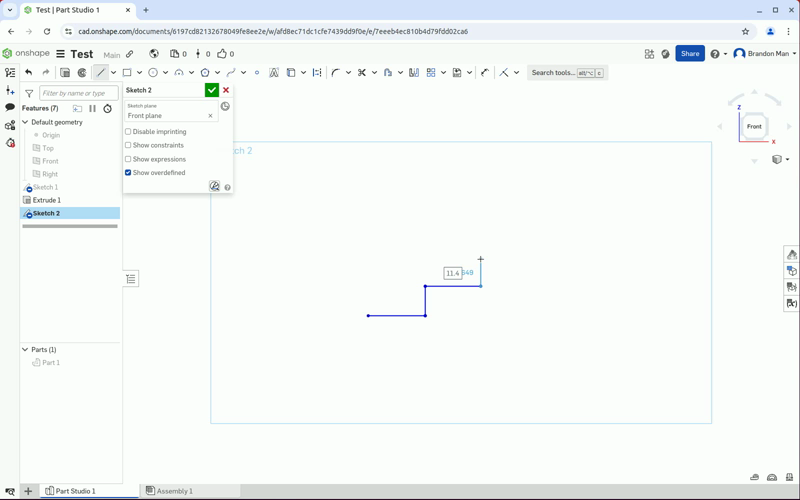
mouse_move(368, 258)
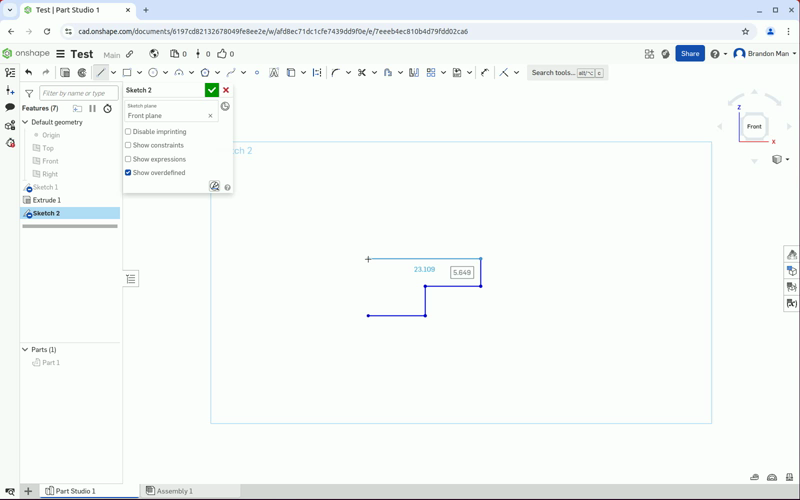
click(368, 258)
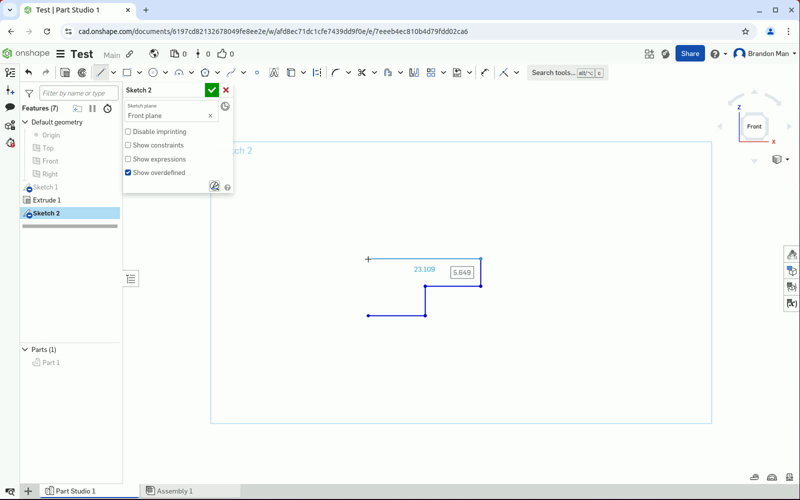
key_up(shift)
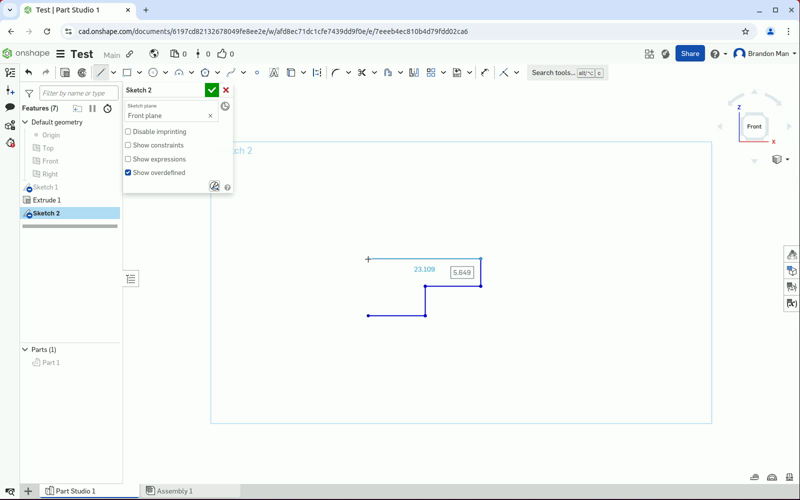
mouse_move(398, 258)
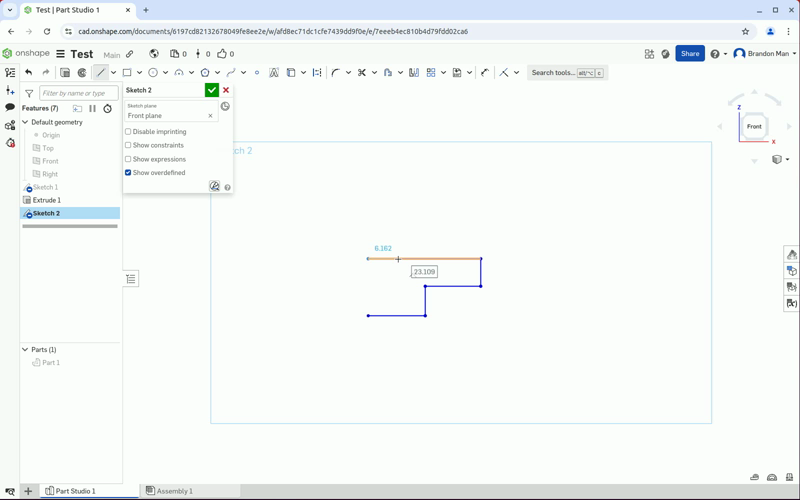
key_down(shift)
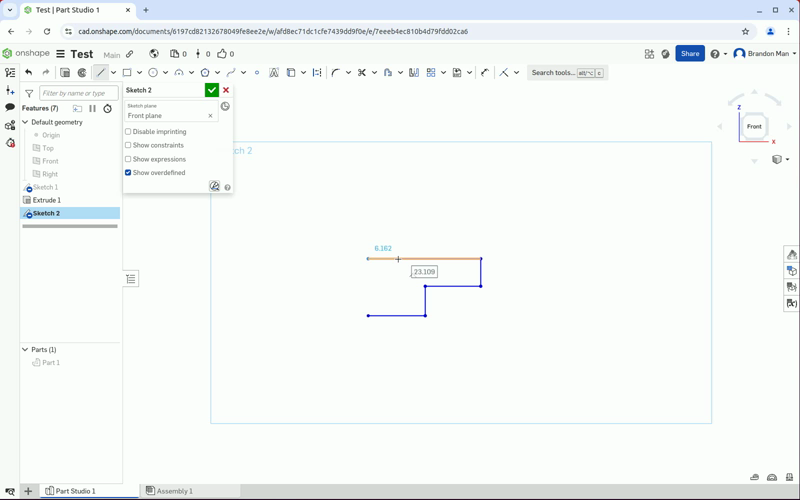
mouse_move(368, 315)
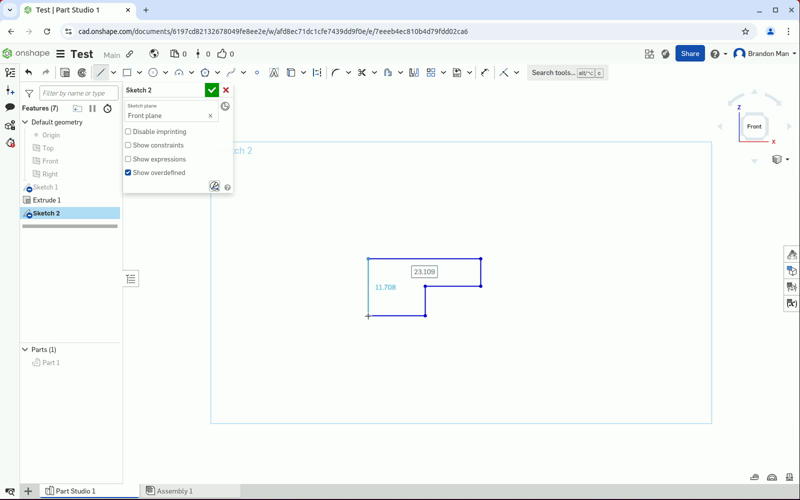
key_up(shift)
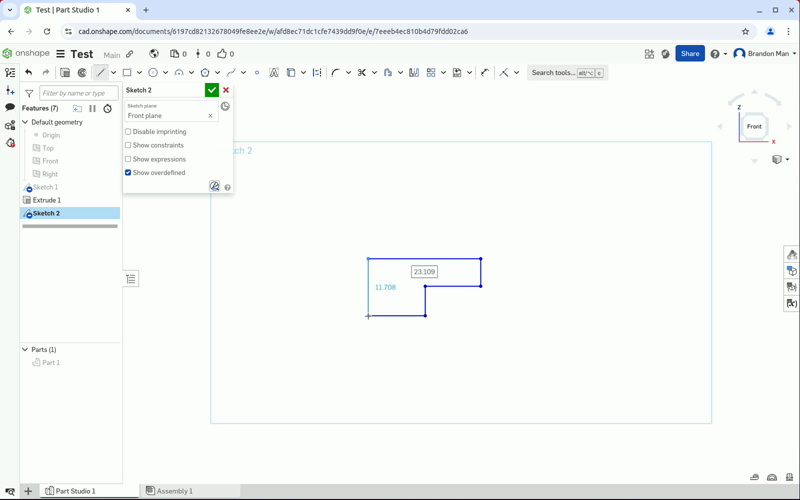
click(368, 315)
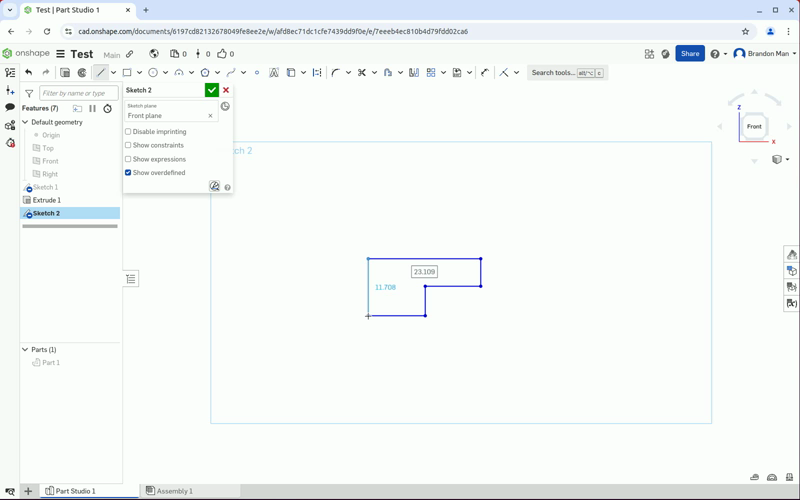
key(esc)
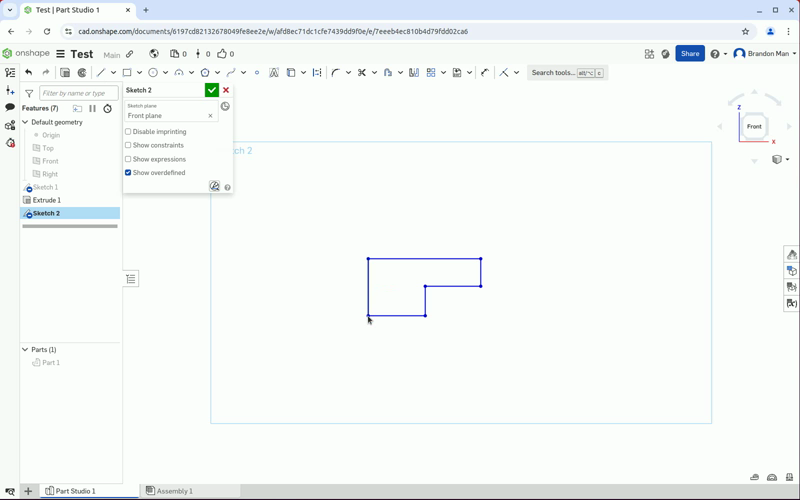
mouse_move(460, 270)
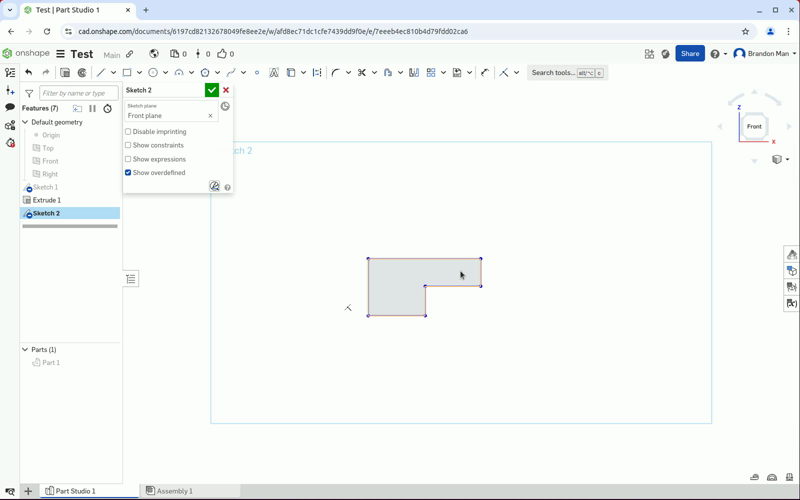
click(460, 270)
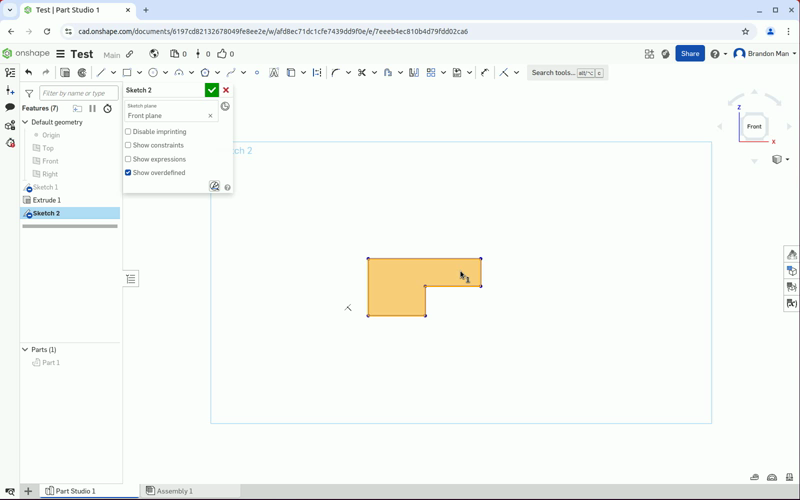
mouse_move(73, 352)
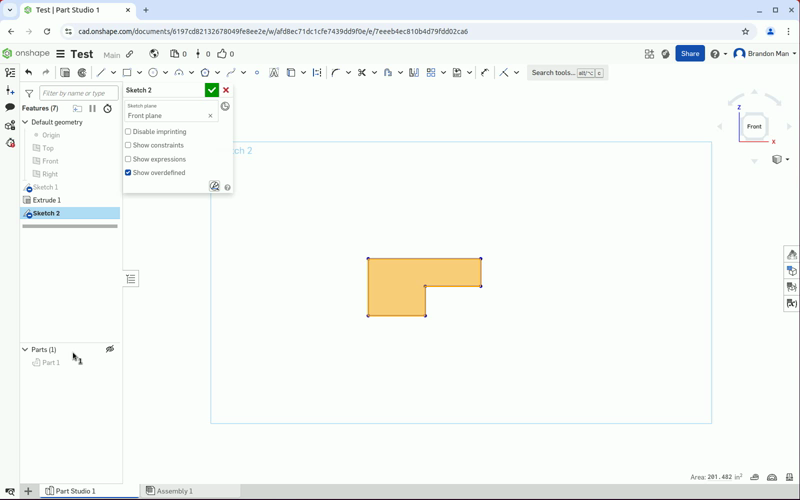
key(shift+y)
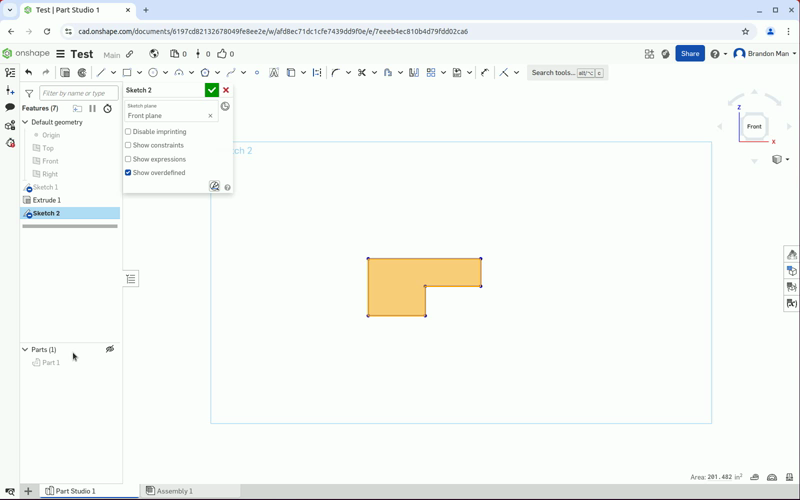
key(shift+e)
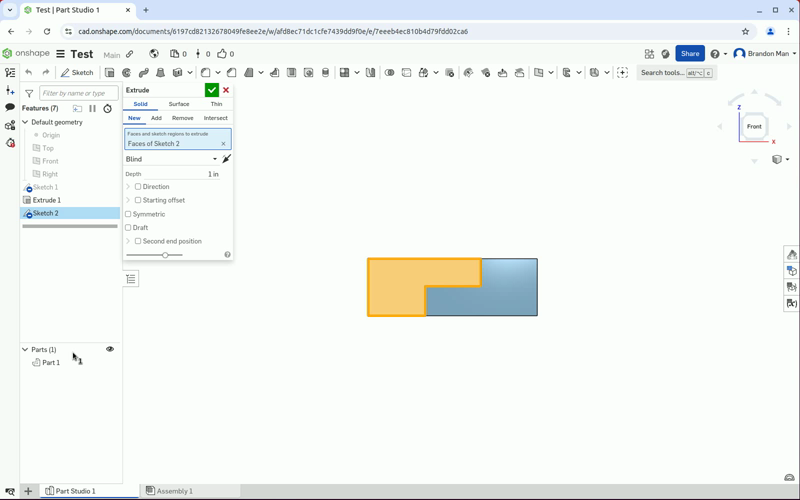
mouse_move(143, 106)
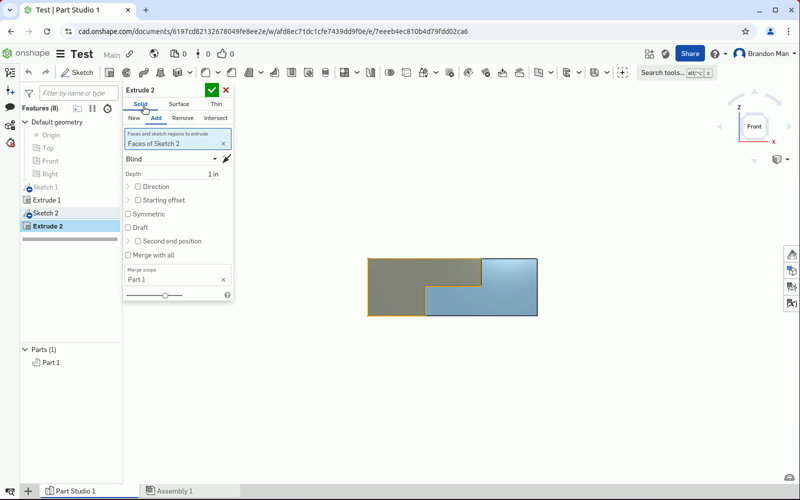
click(143, 106)
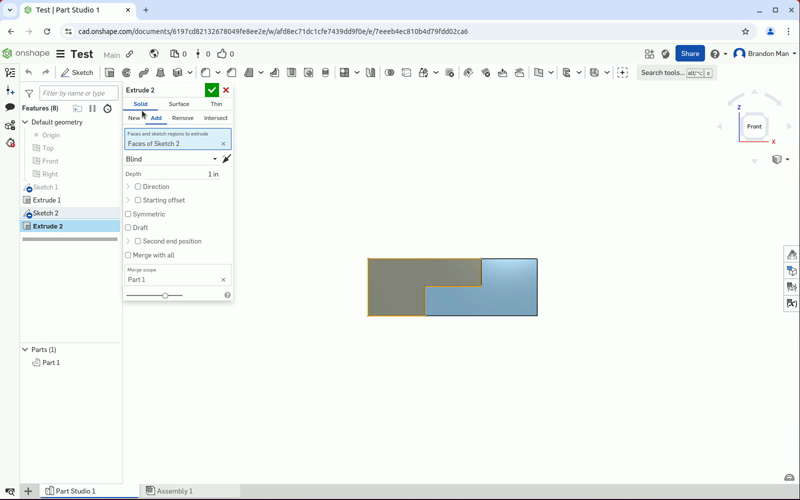
mouse_move(137, 120)
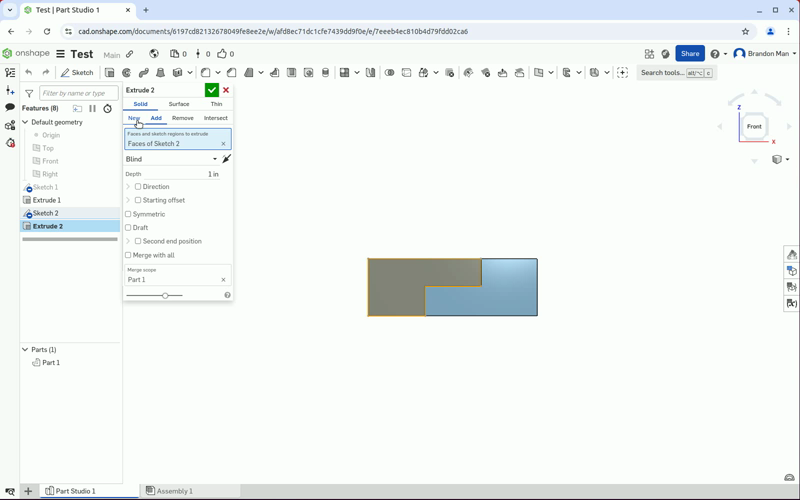
click(137, 120)
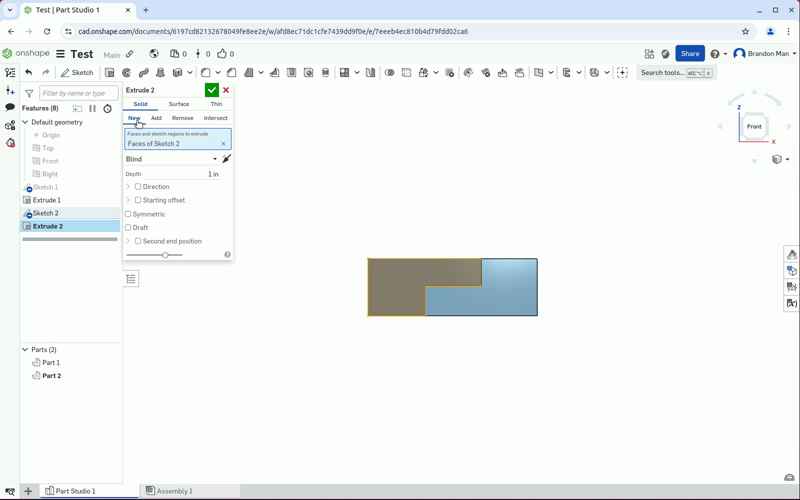
key(tab, 4)
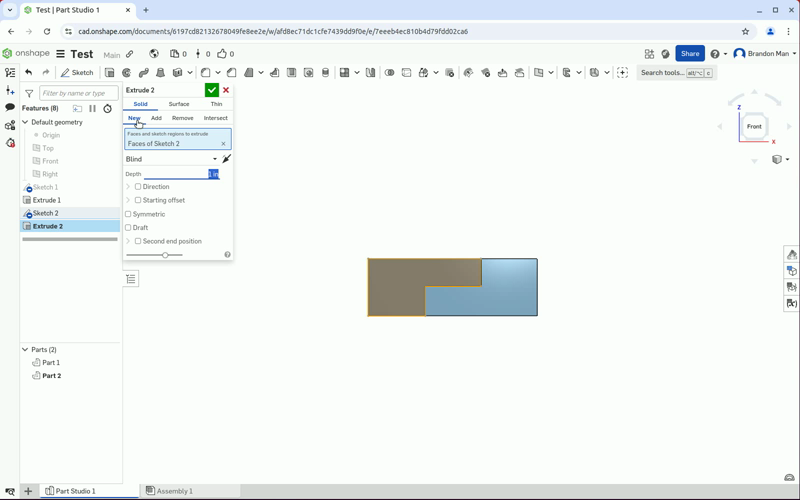
text(23.108)
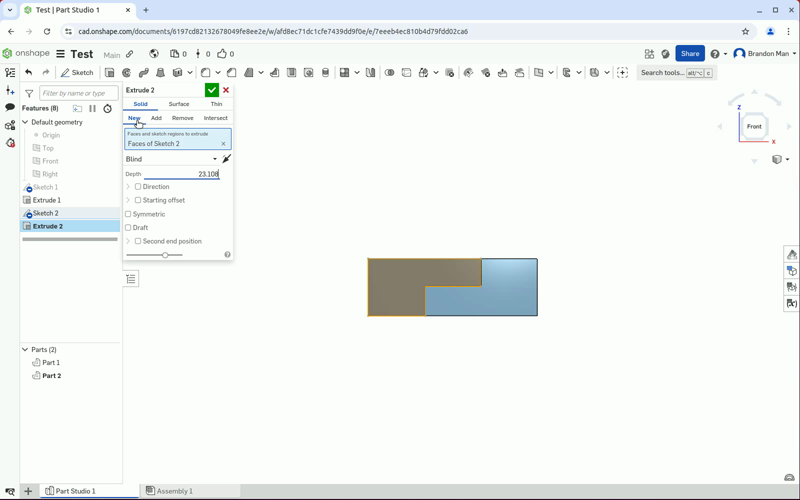
key(enter)
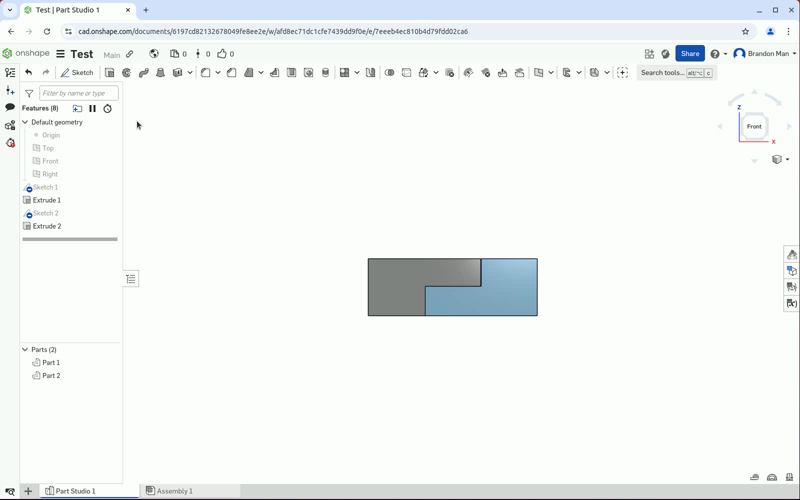
key(shift+h)
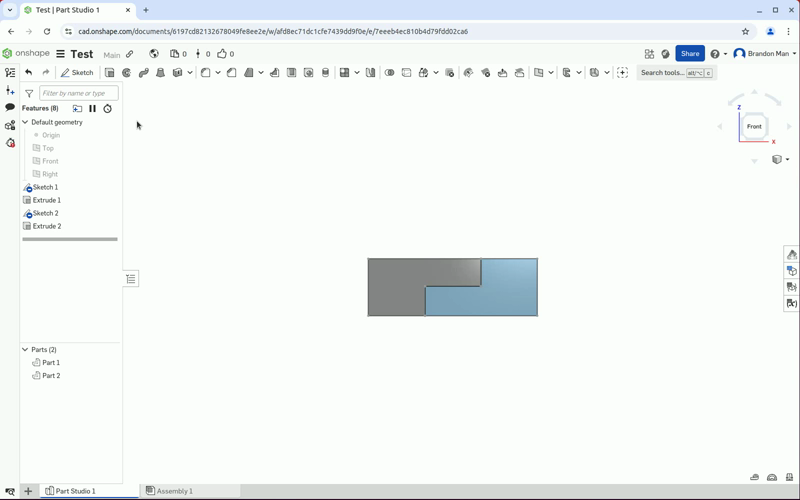
key(shift+h)
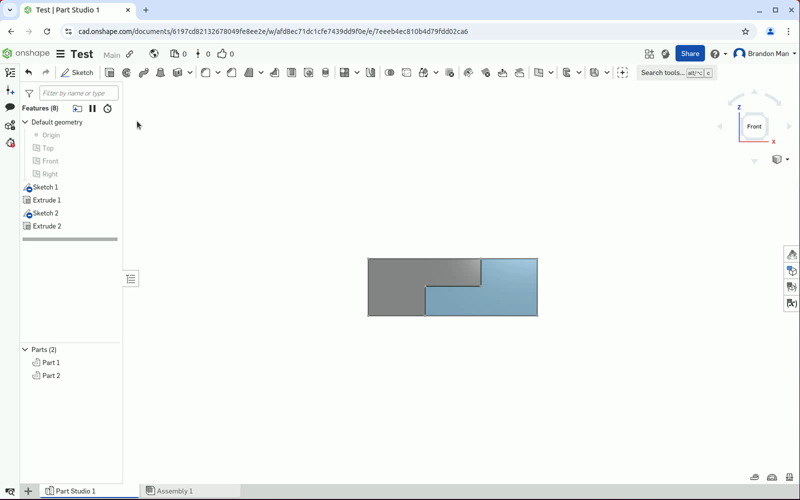
key(shift+7)
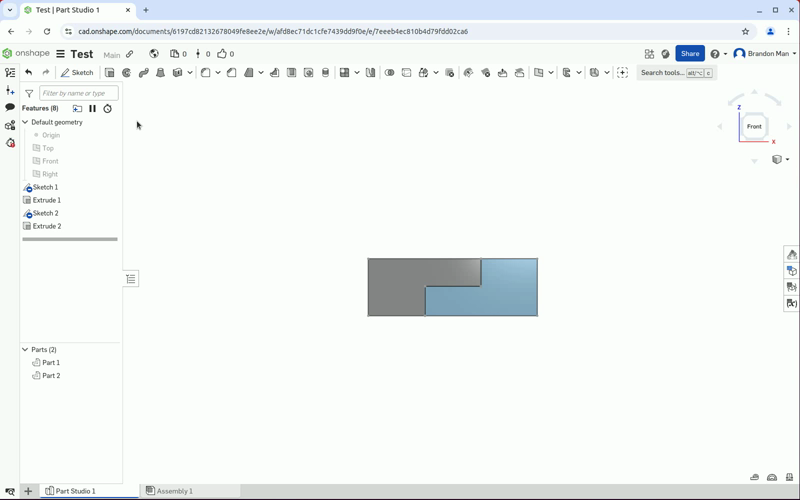
key(left, 2)
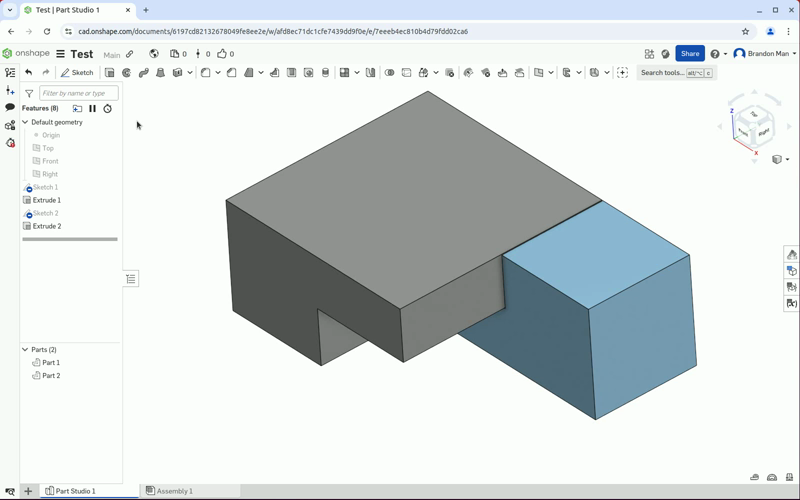
key(down, 2)
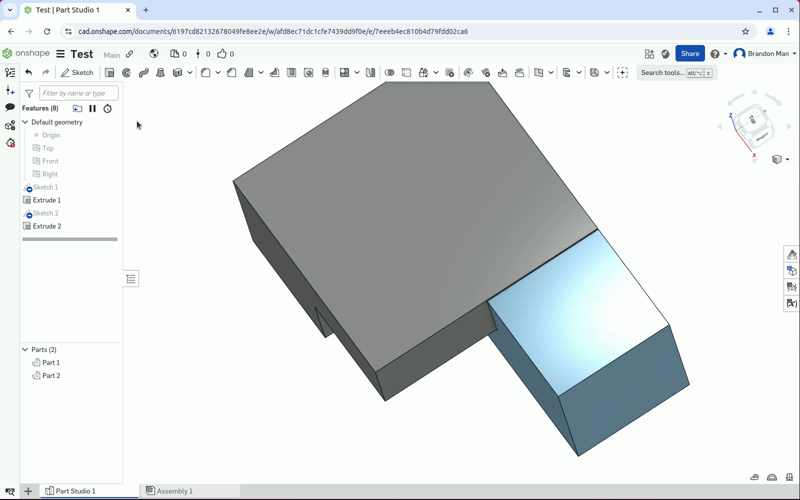
key(up, 2)
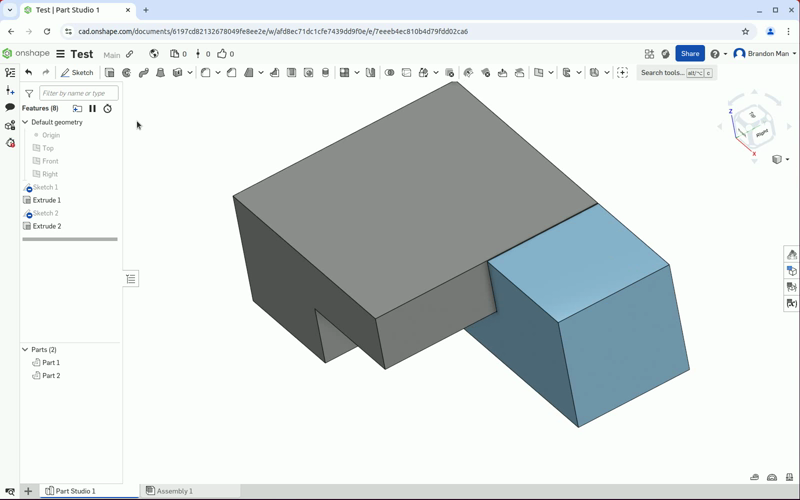
key(right, 2)
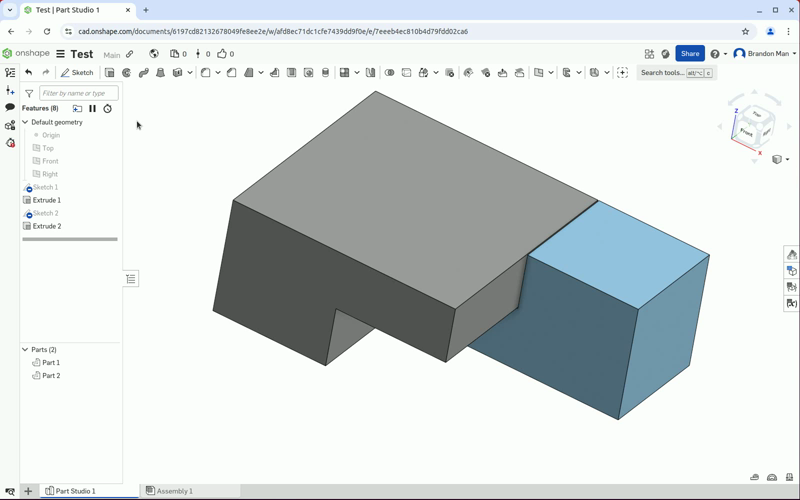
mouse_move(73, 189)
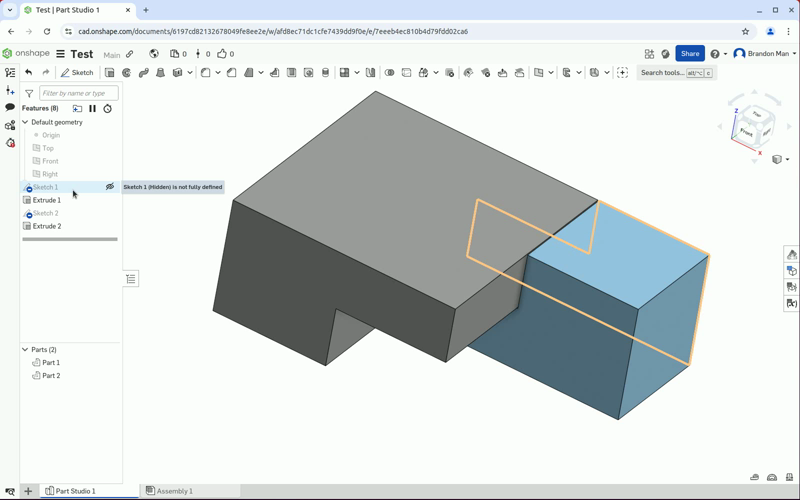
click(73, 189)